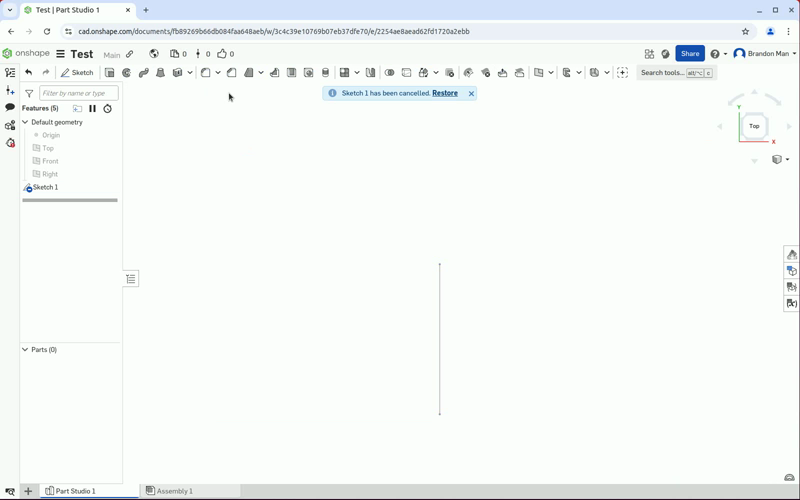
key(shift+h)
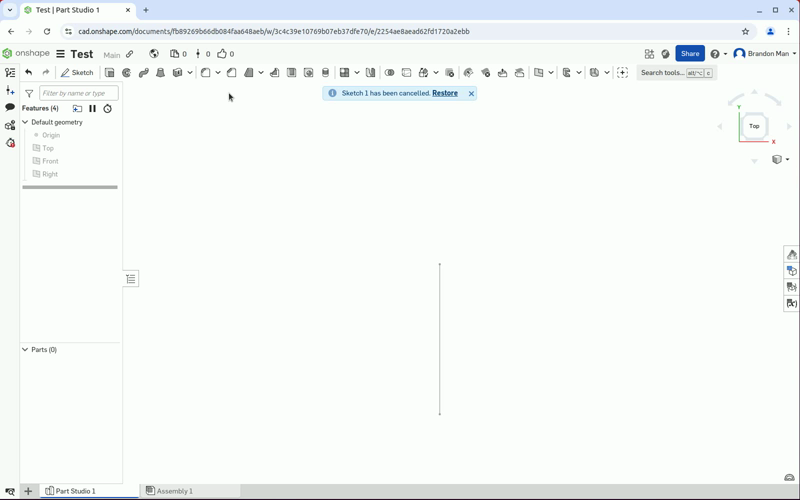
key(shift+s)
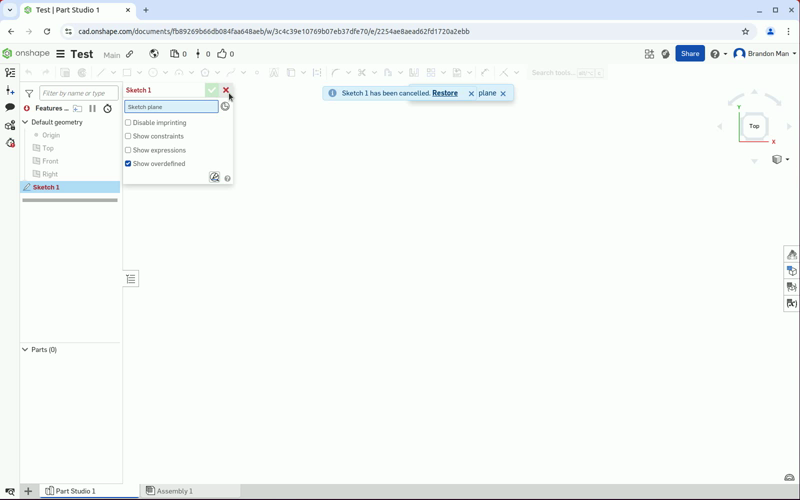
mouse_move(73, 150)
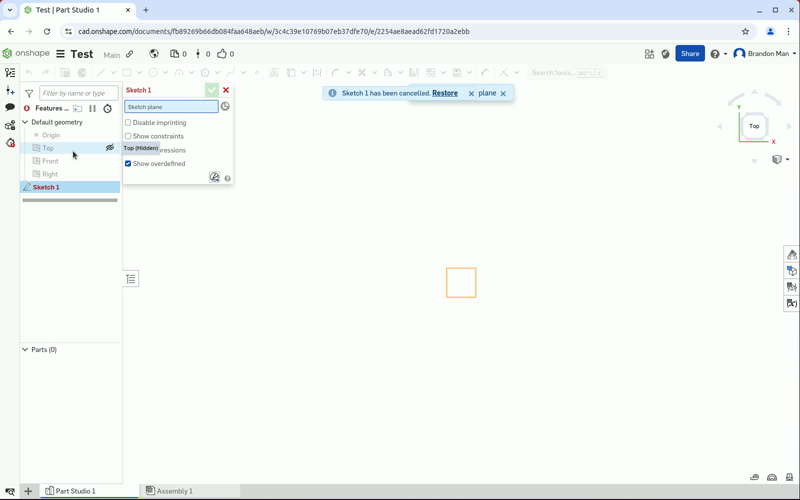
click(73, 150)
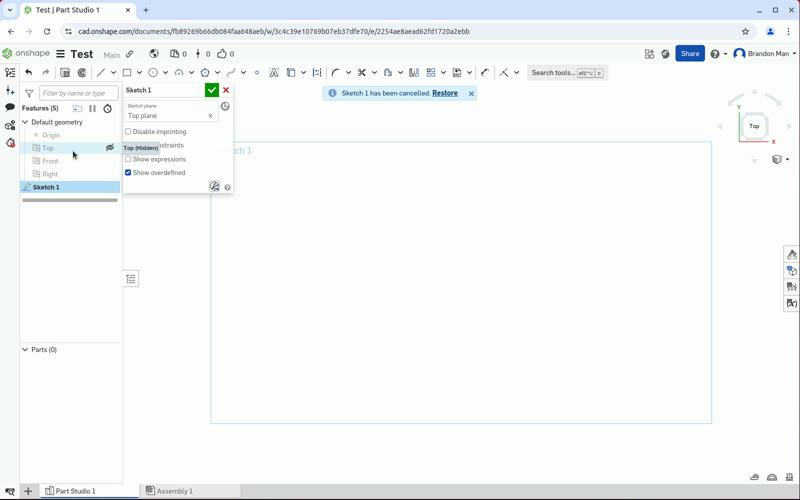
mouse_move(73, 352)
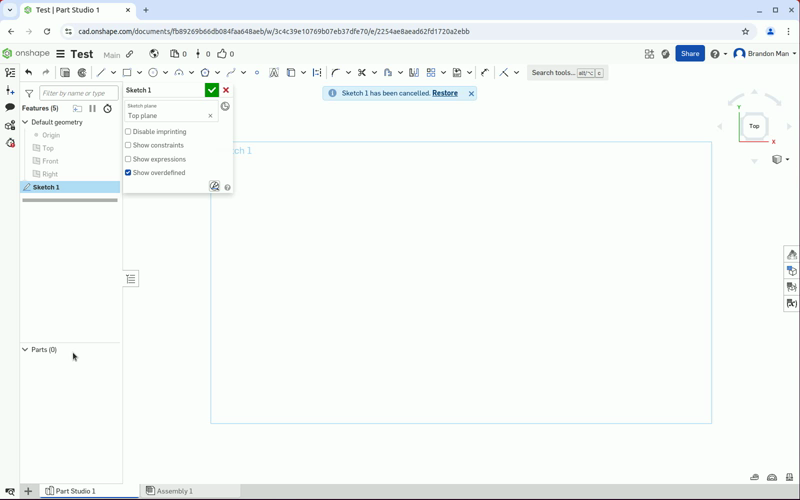
key(y)
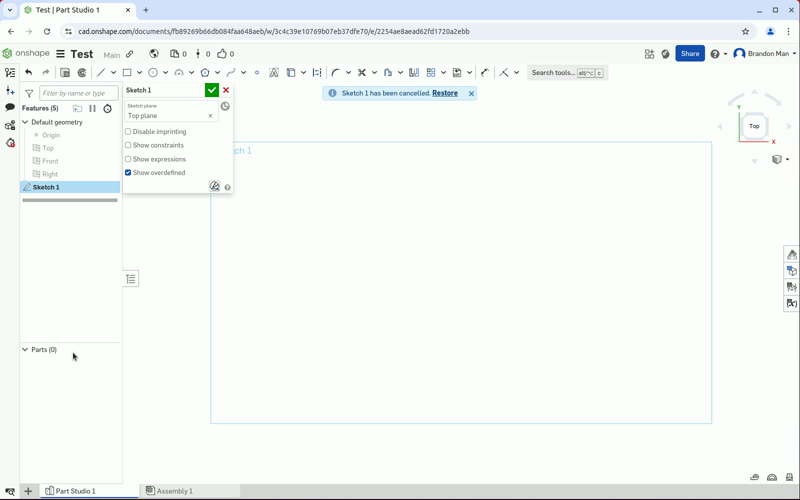
key(c)
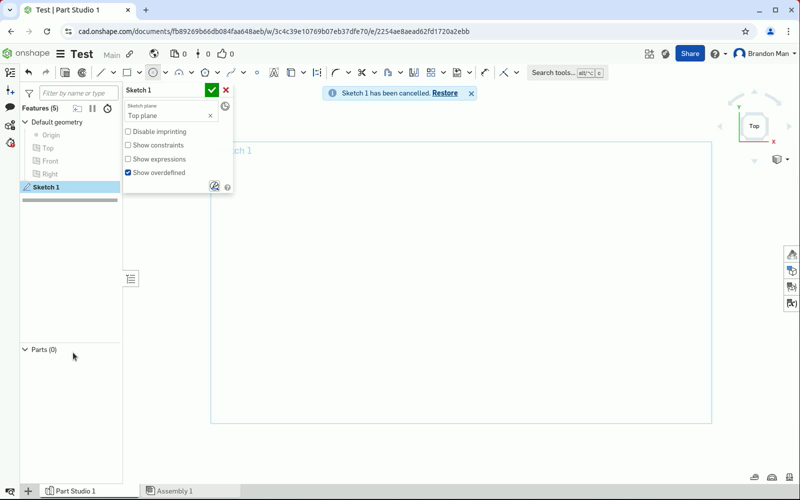
key_down(shift)
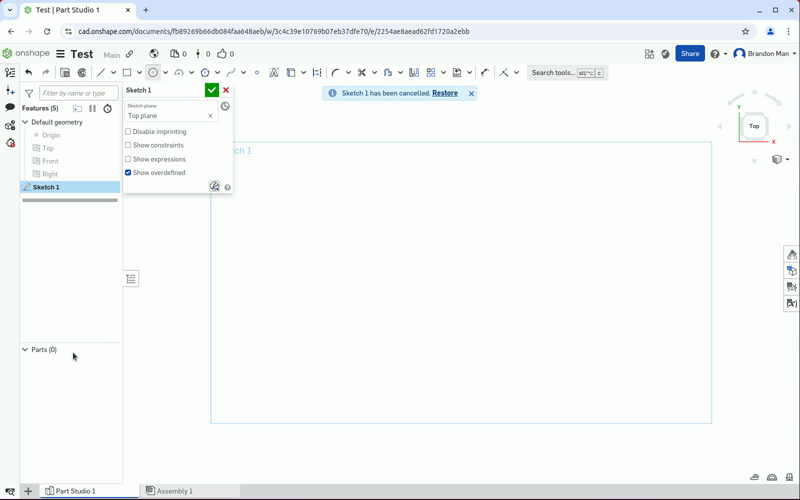
mouse_move(461, 282)
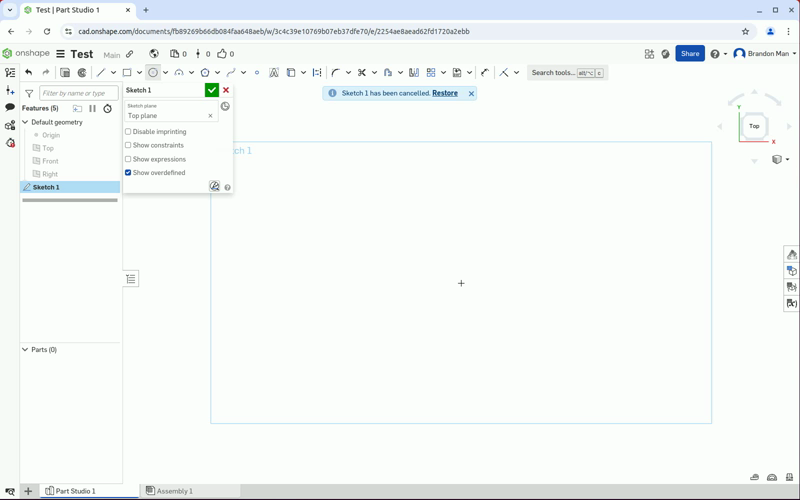
click(461, 282)
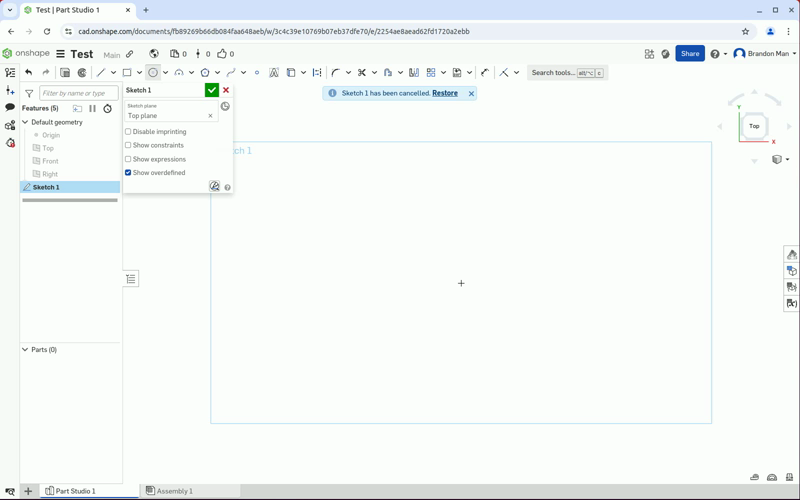
key_up(shift)
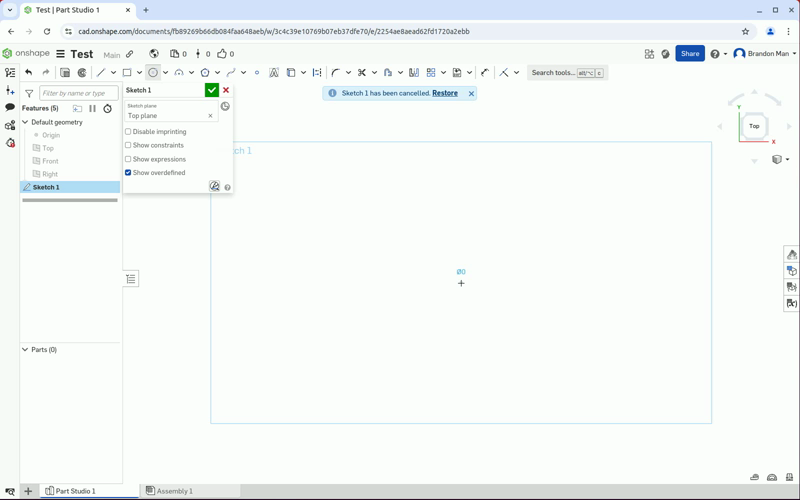
mouse_move(497, 282)
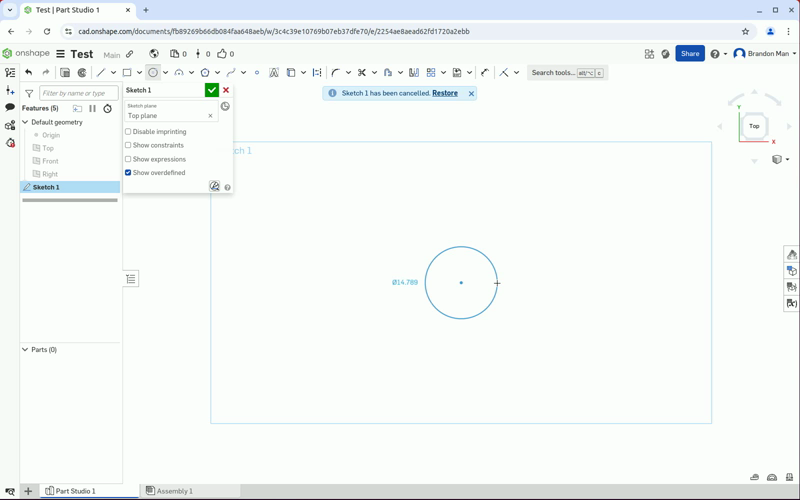
click(497, 282)
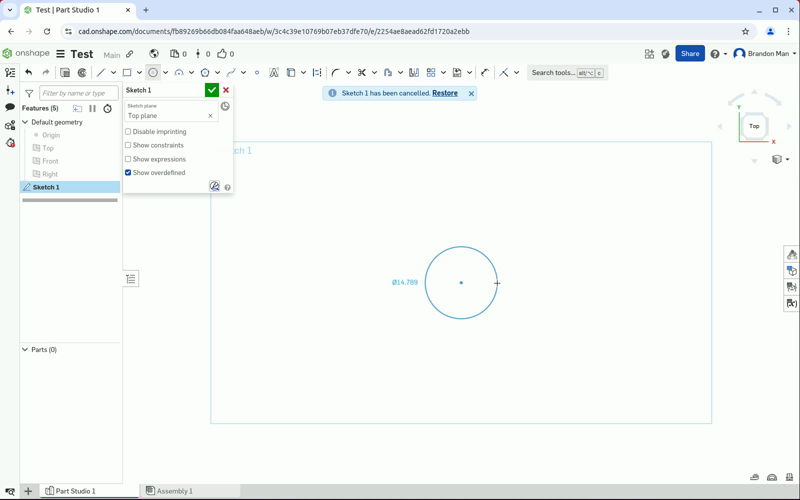
key(esc)
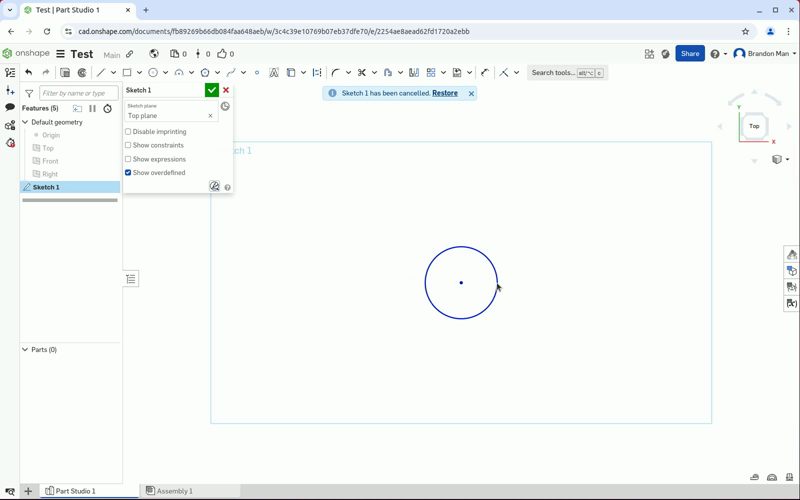
key(c)
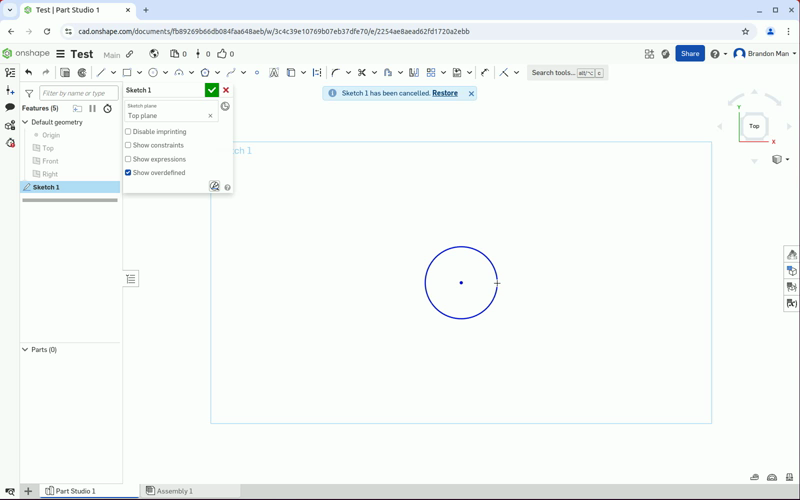
key_down(shift)
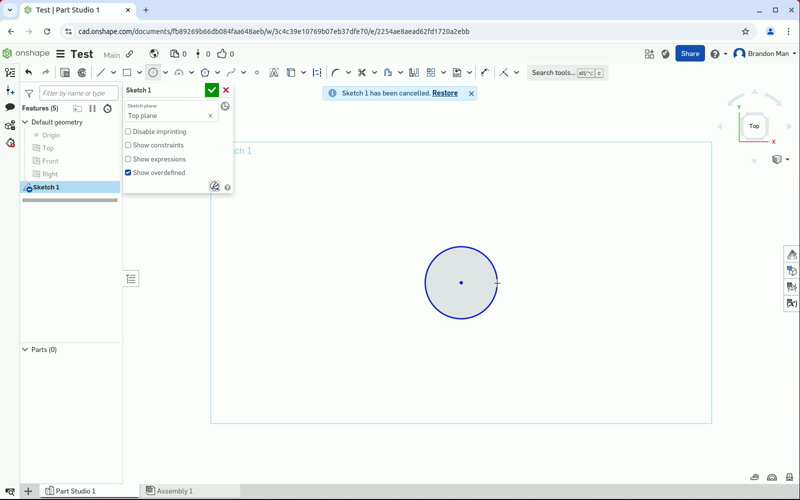
mouse_move(461, 282)
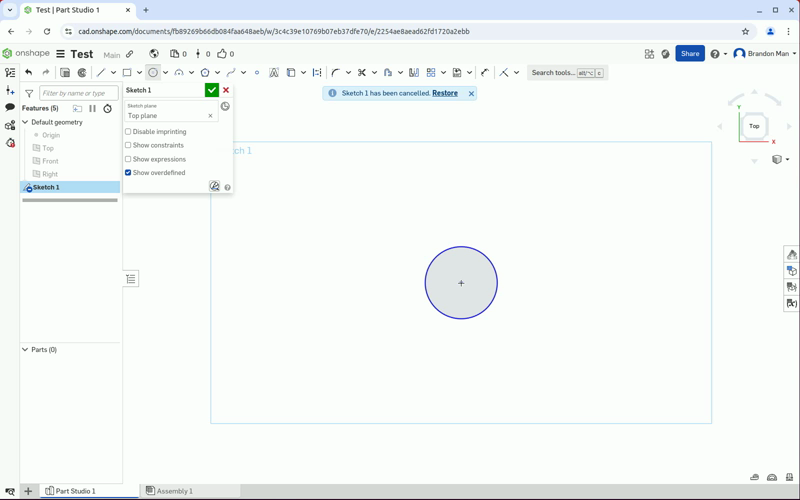
click(461, 282)
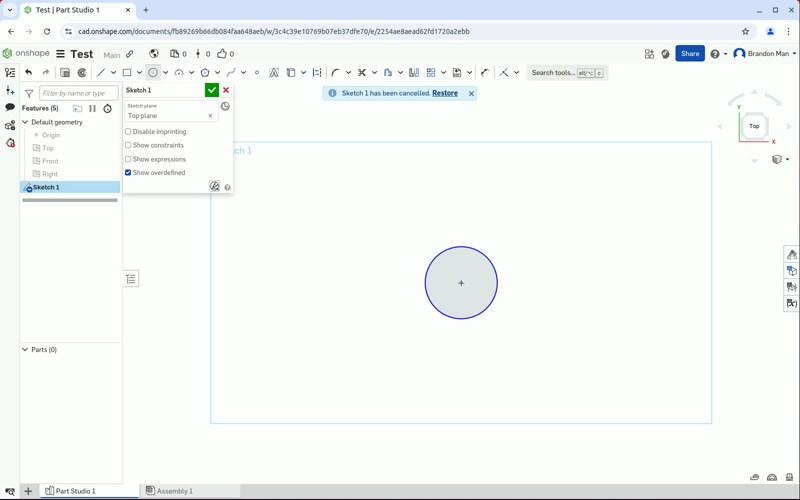
key_up(shift)
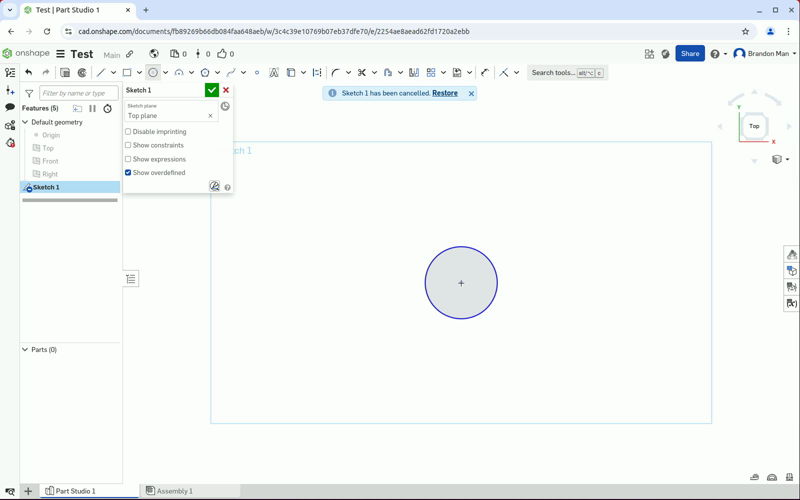
mouse_move(481, 282)
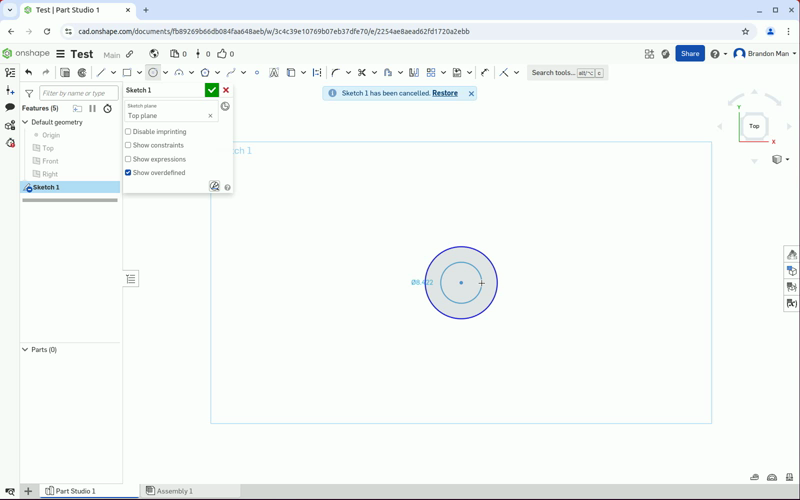
click(481, 282)
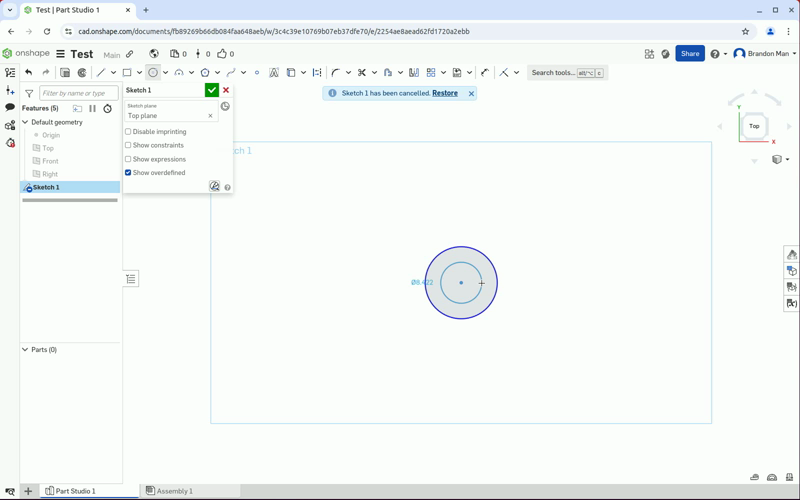
key(esc)
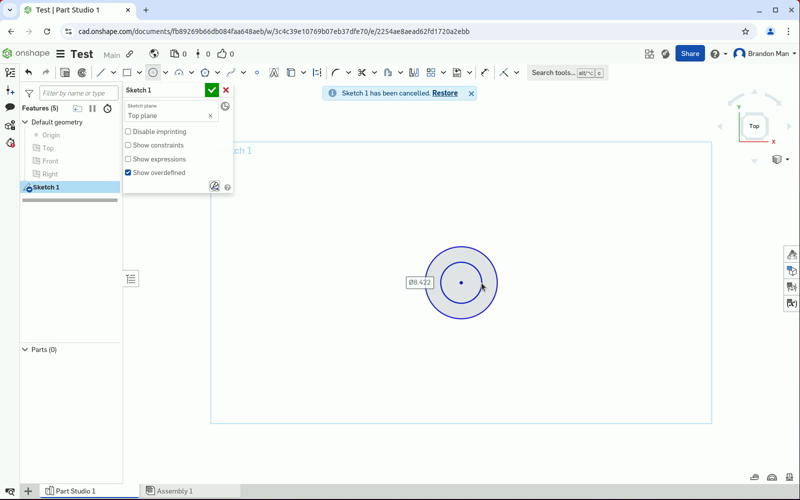
mouse_move(478, 263)
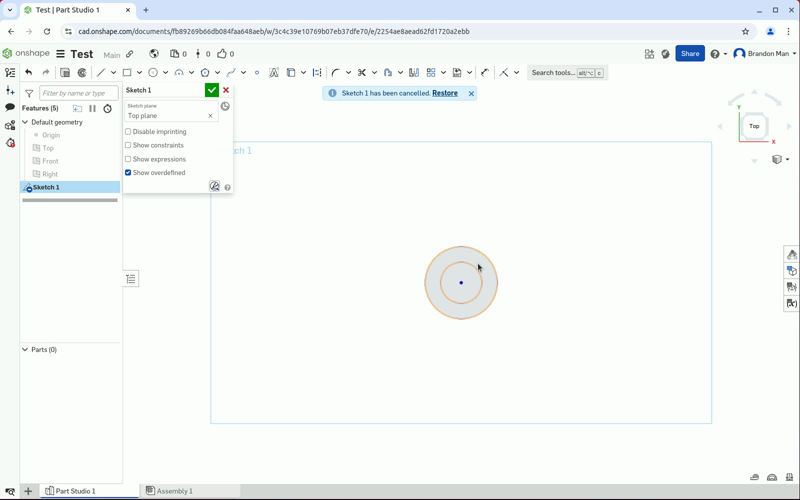
click(478, 263)
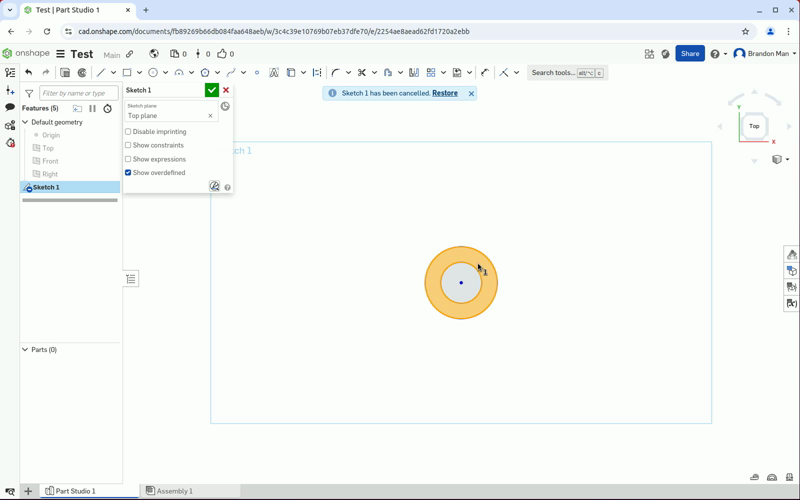
mouse_move(73, 352)
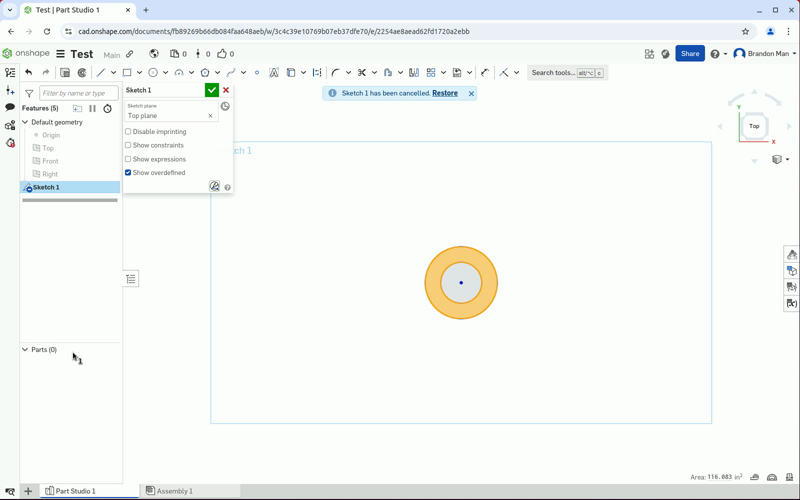
key(shift+y)
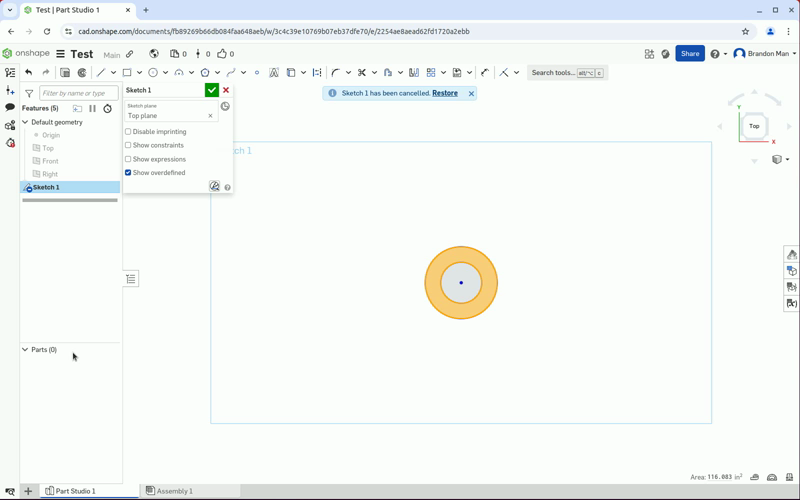
key(shift+e)
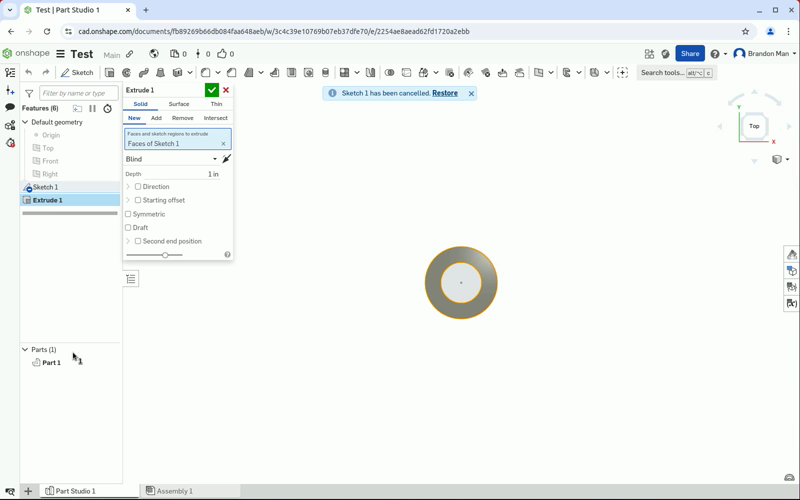
mouse_move(143, 106)
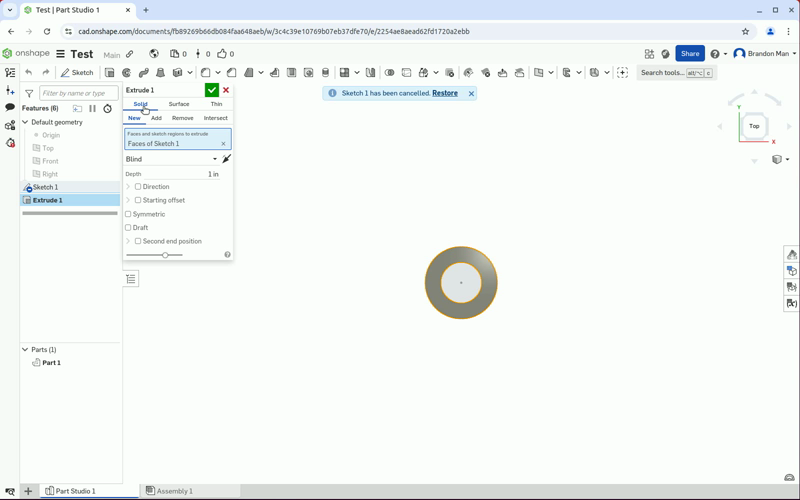
click(143, 106)
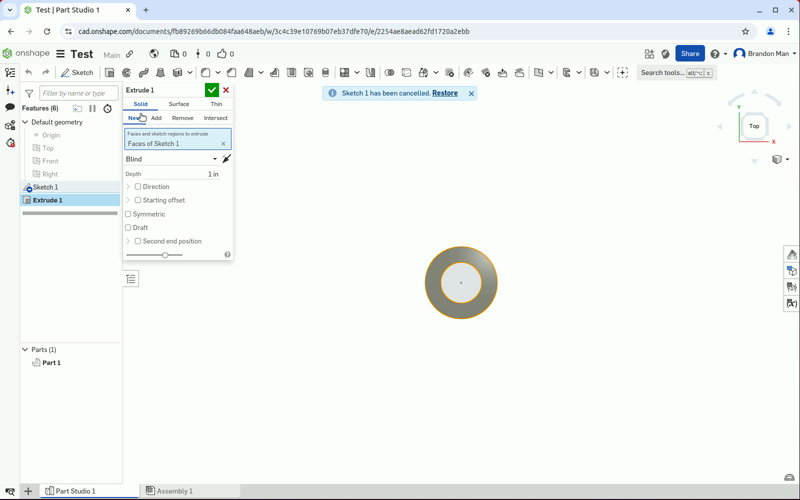
mouse_move(137, 120)
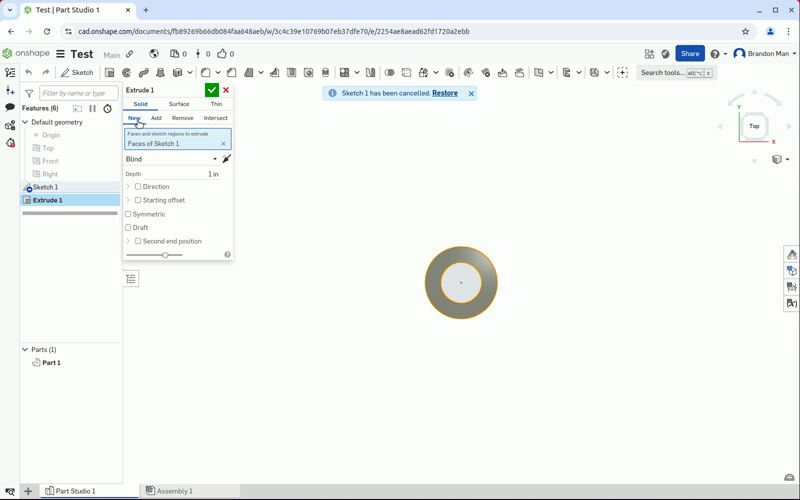
click(137, 120)
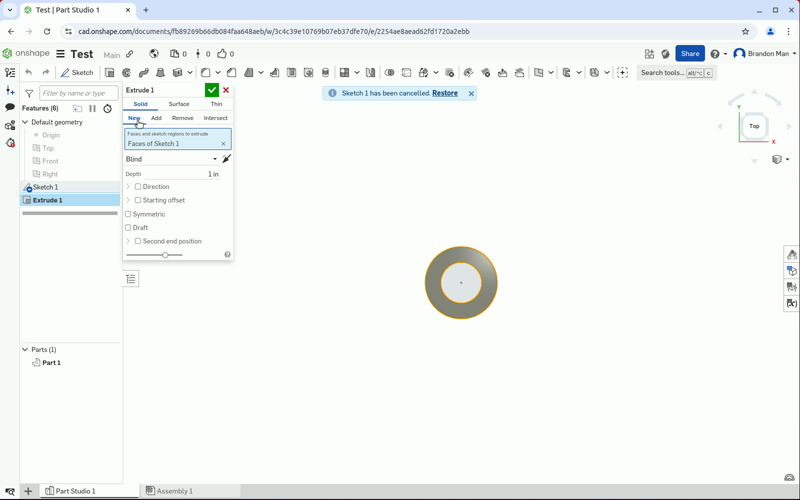
key(tab, 4)
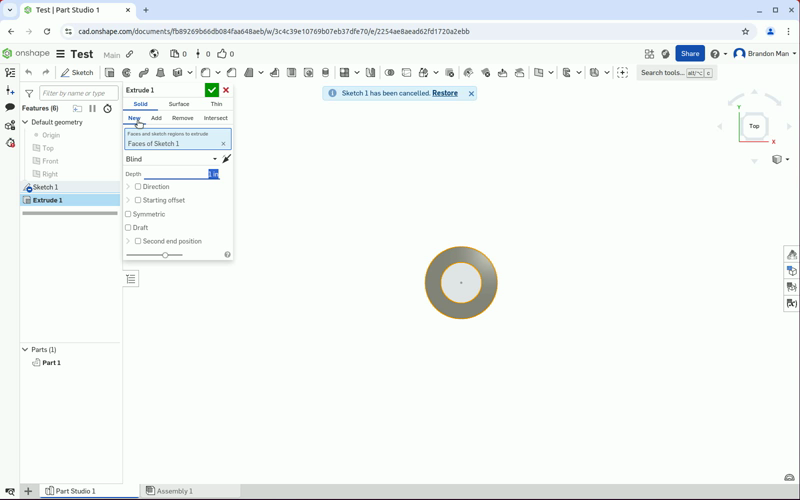
text(23.108)
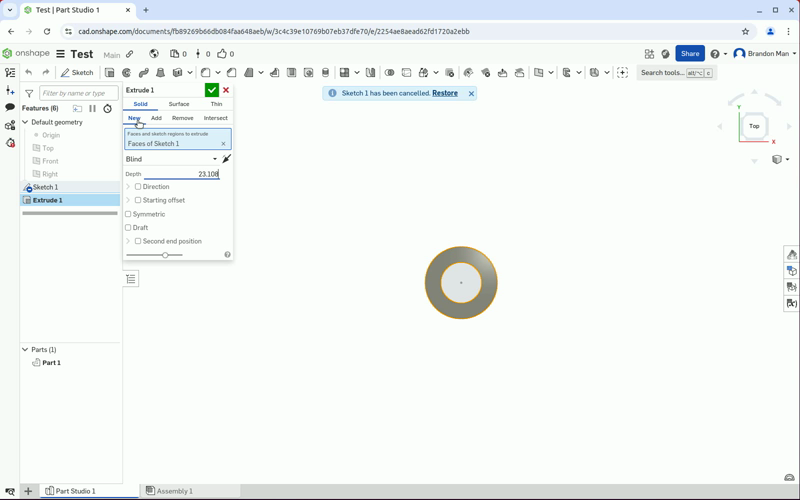
key(enter)
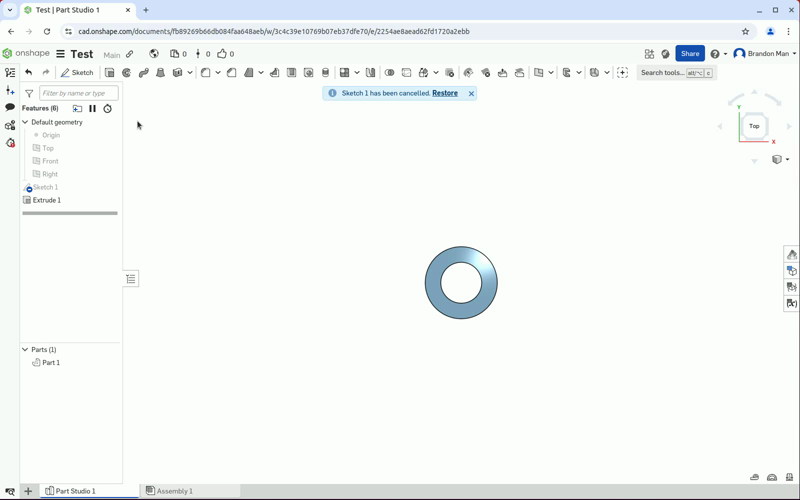
key(shift+h)
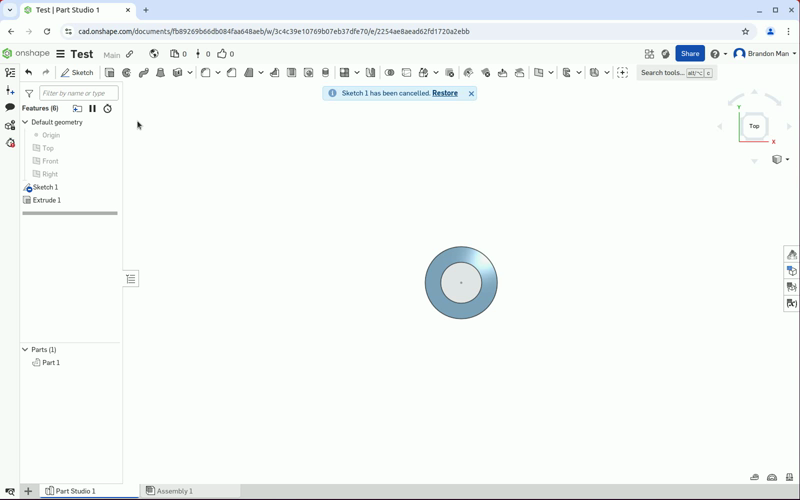
key(shift+h)
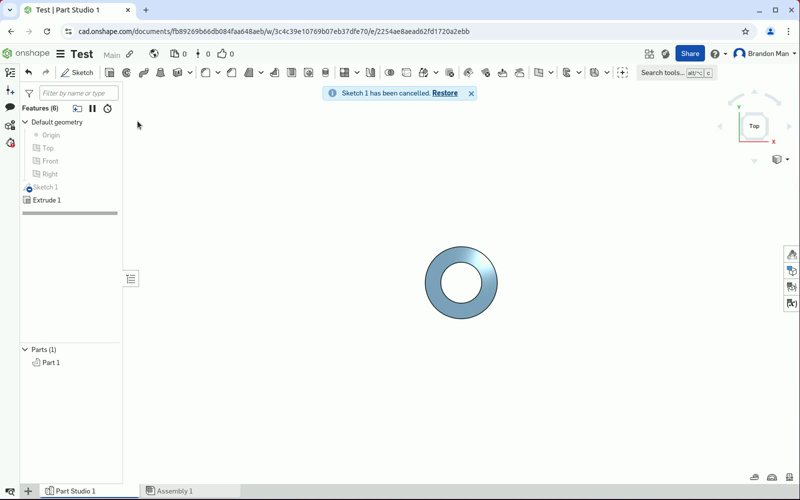
mouse_move(73, 189)
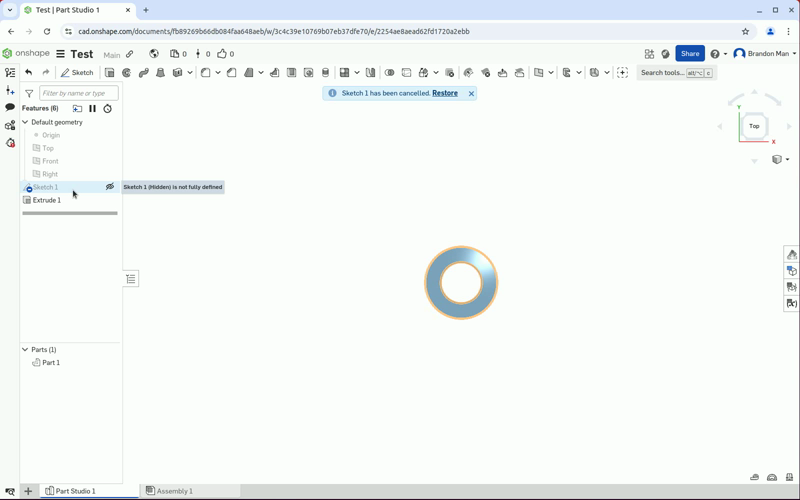
click(73, 189)
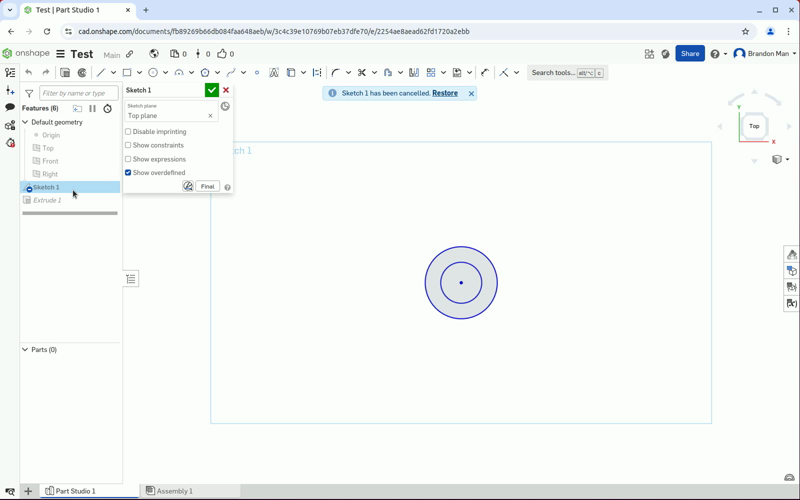
mouse_move(229, 92)
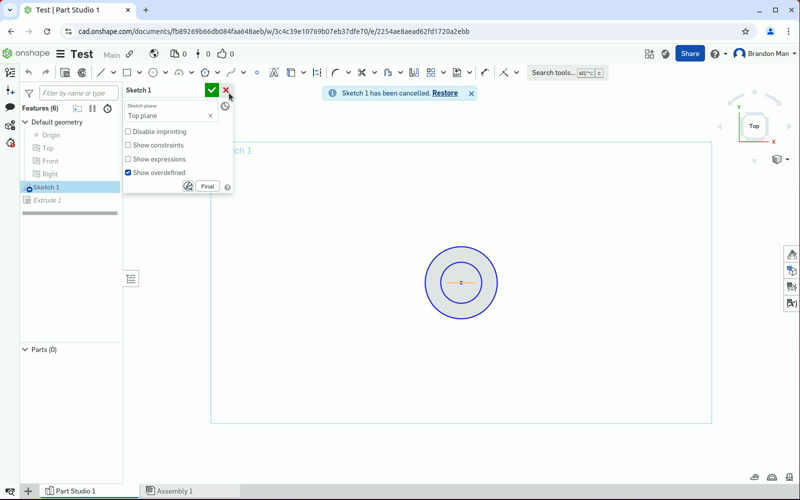
click(229, 92)
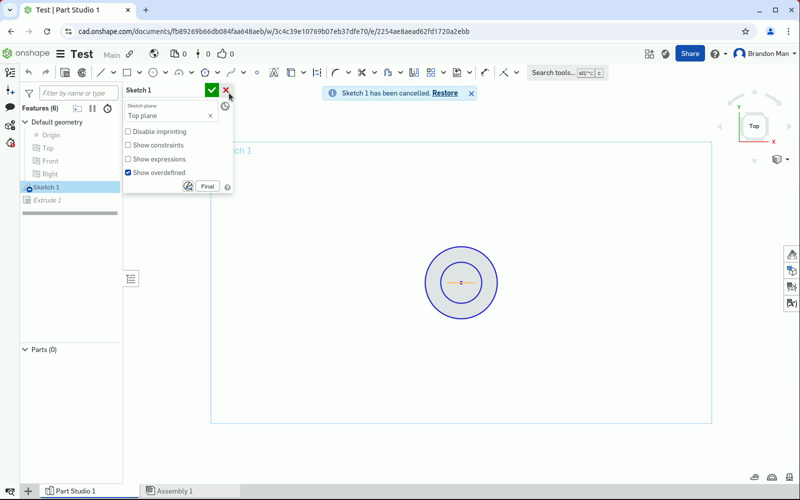
key(shift+s)
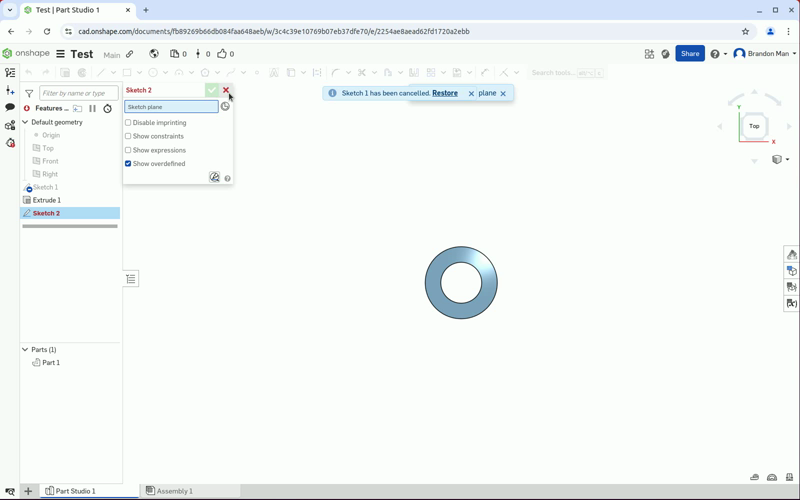
mouse_move(73, 150)
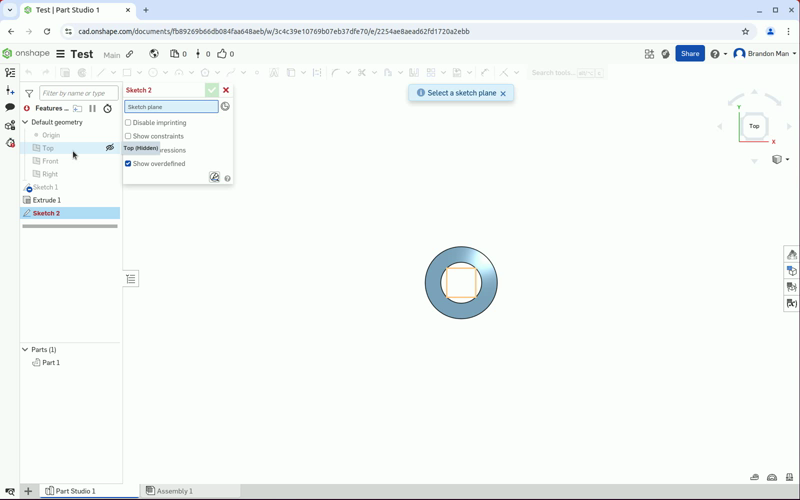
click(73, 150)
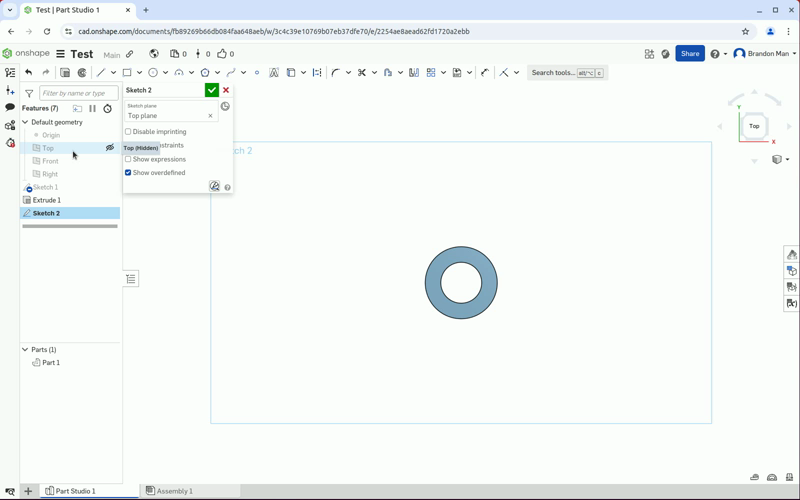
mouse_move(73, 352)
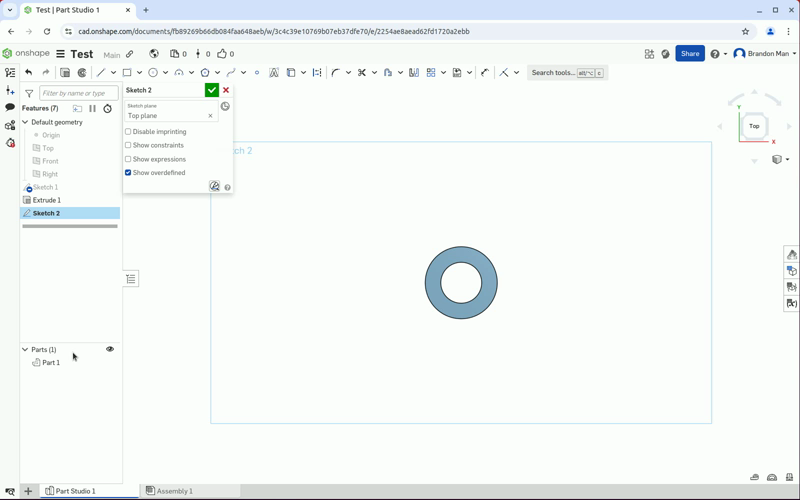
key(y)
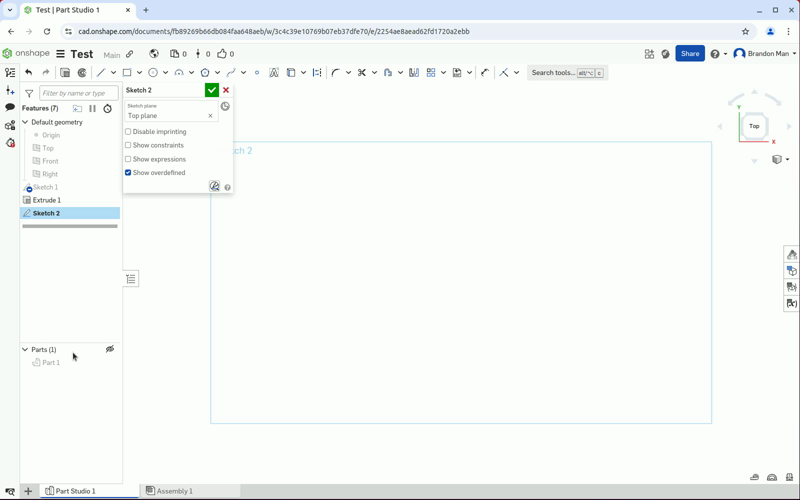
key(c)
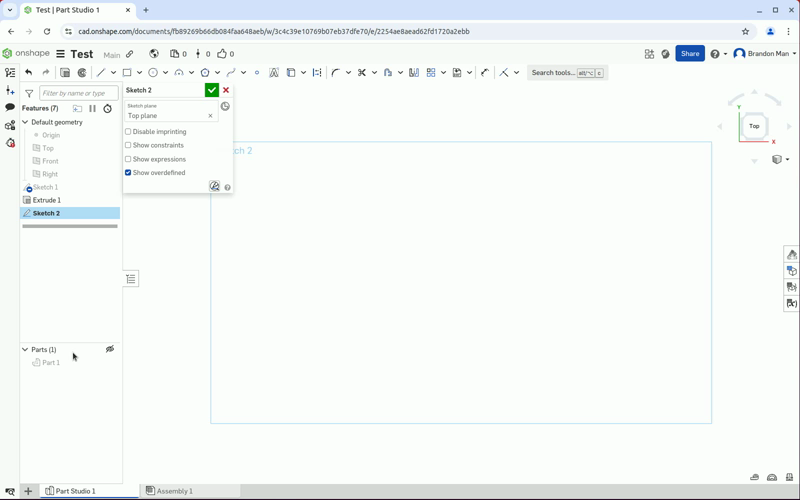
key_down(shift)
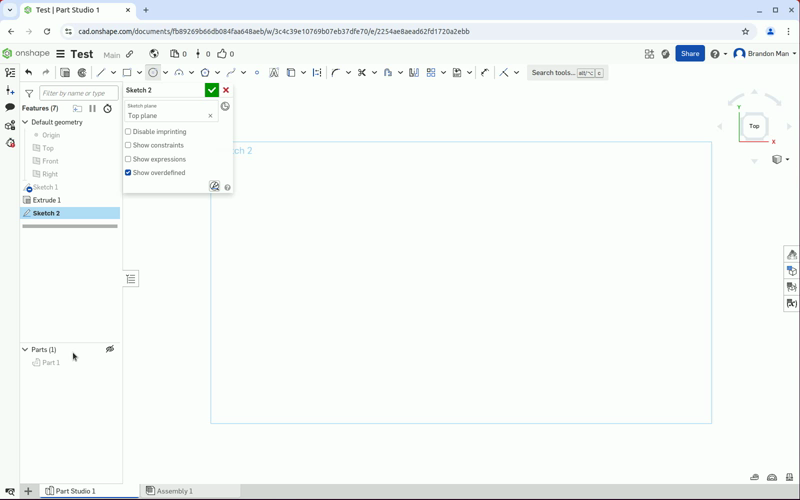
mouse_move(461, 282)
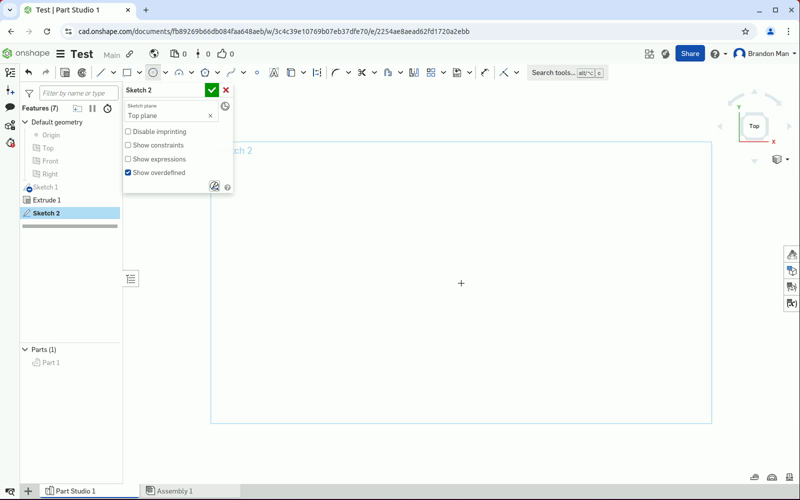
click(461, 282)
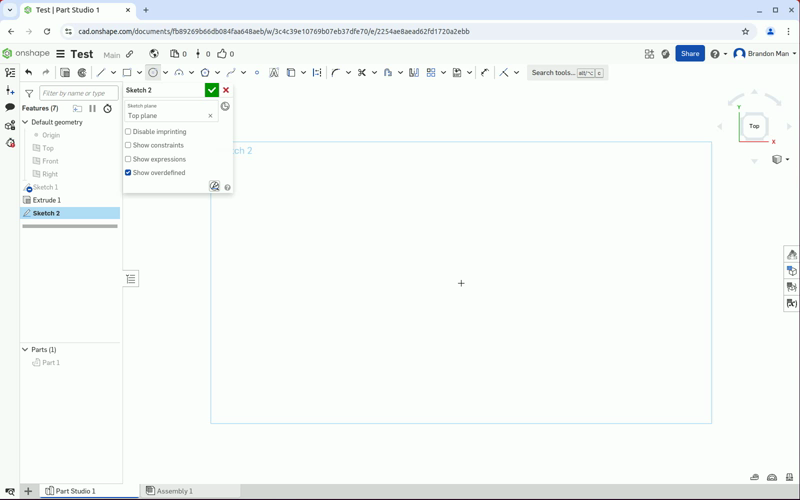
key_up(shift)
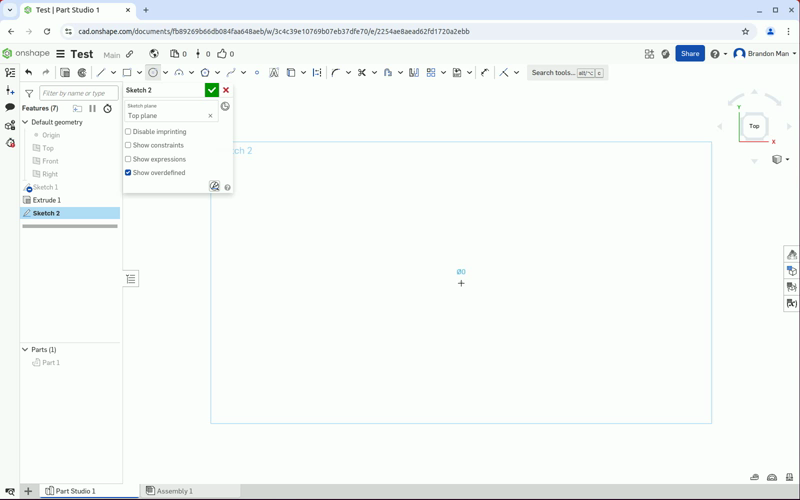
mouse_move(481, 282)
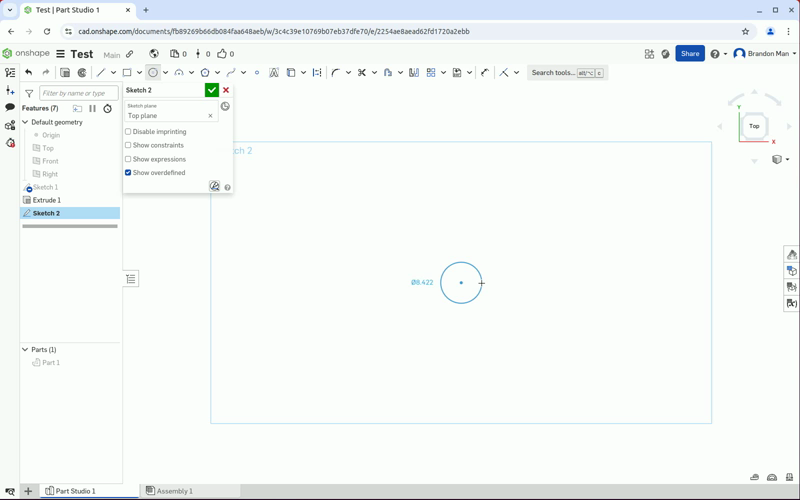
click(481, 282)
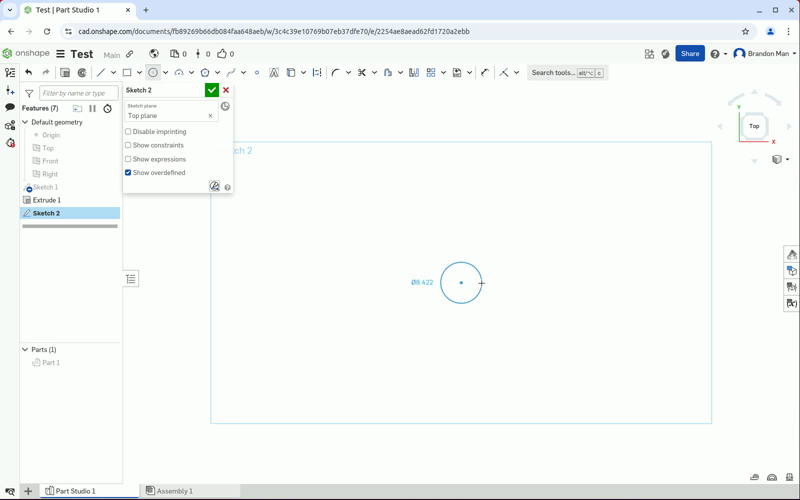
key(esc)
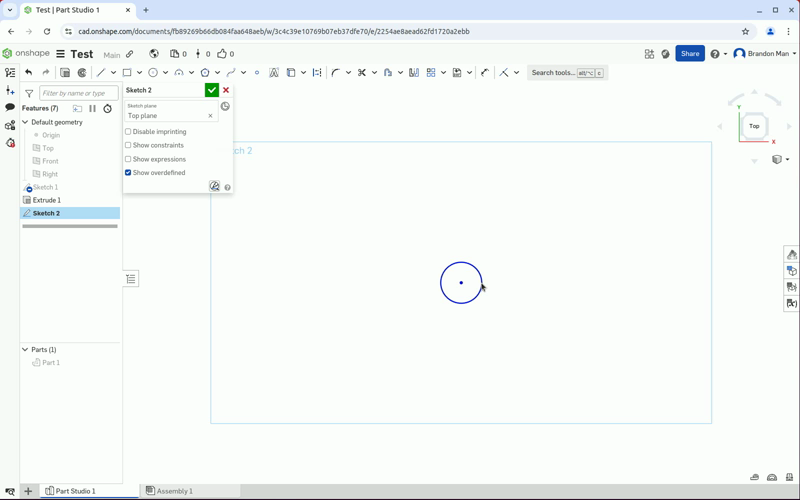
key(c)
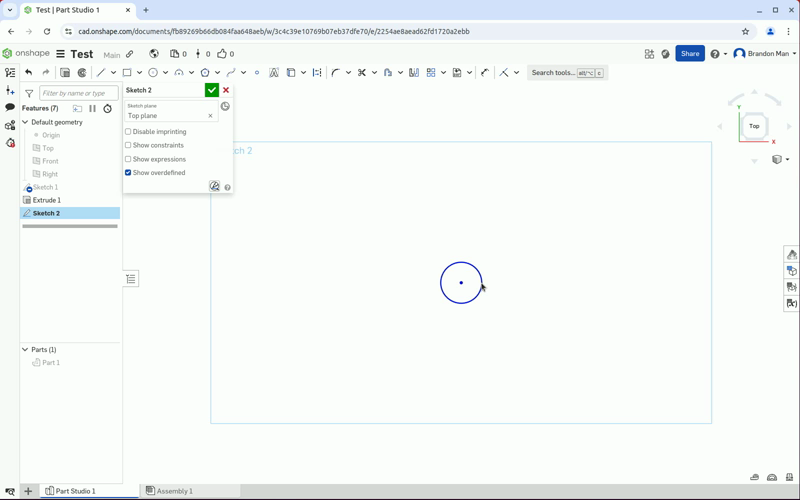
key_down(shift)
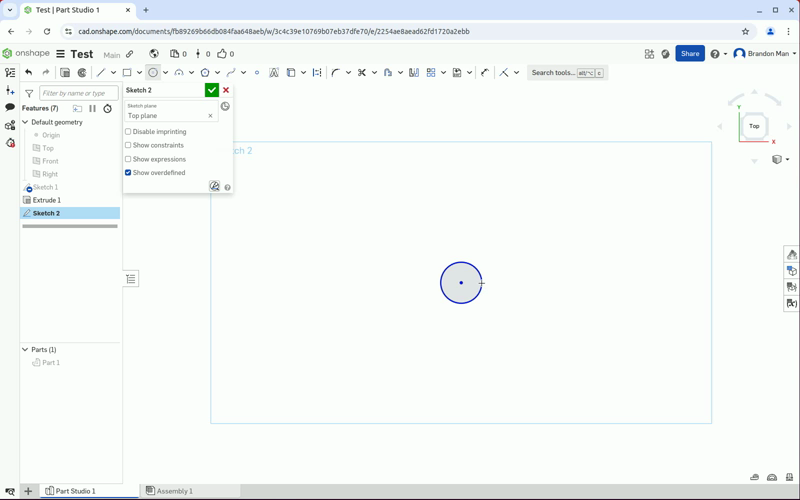
mouse_move(461, 282)
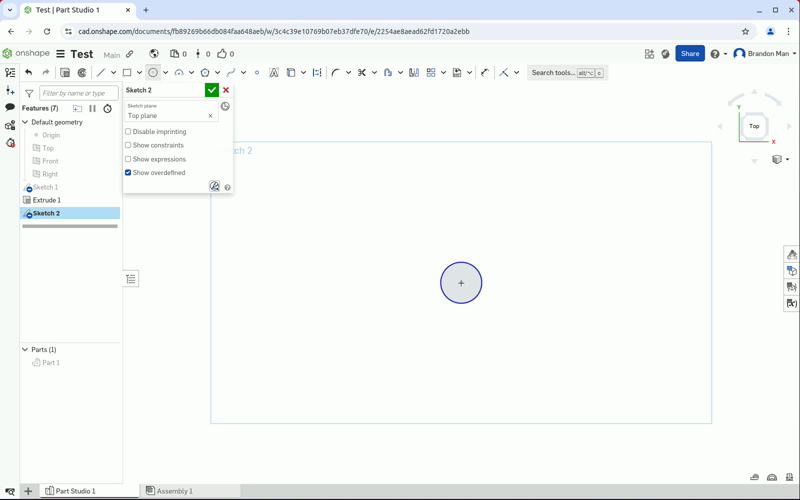
click(461, 282)
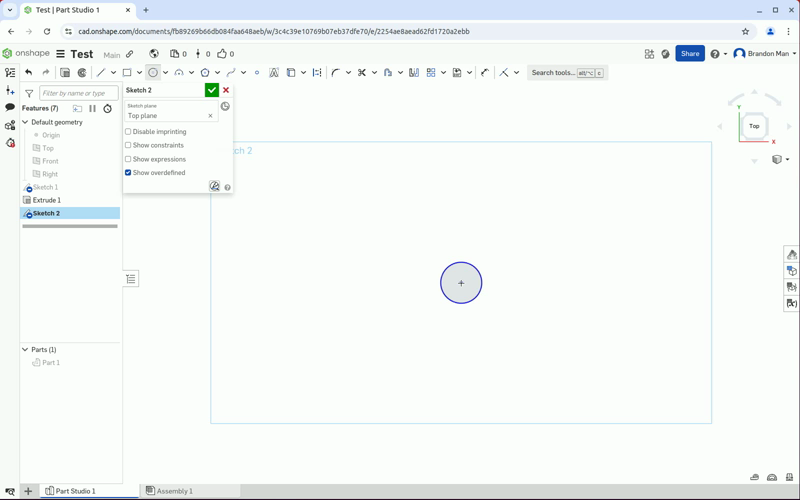
key_up(shift)
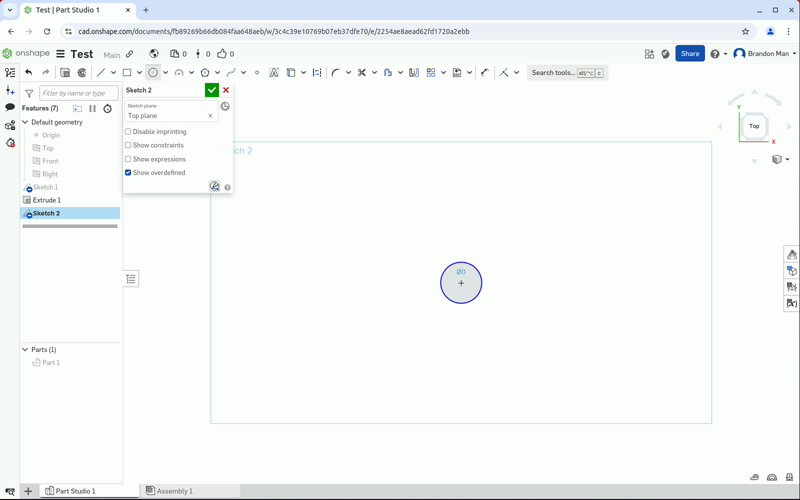
mouse_move(469, 282)
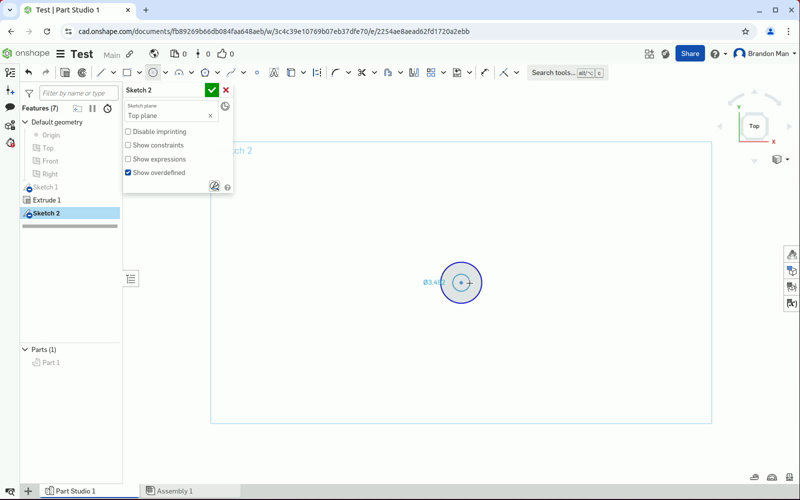
click(469, 282)
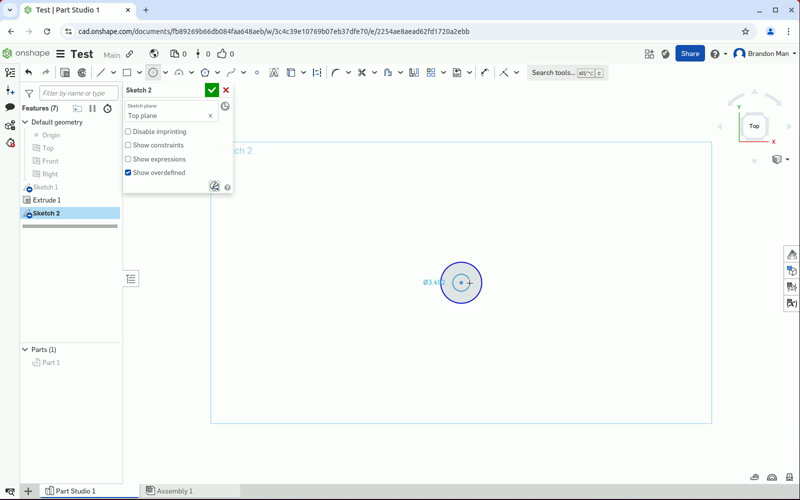
key(esc)
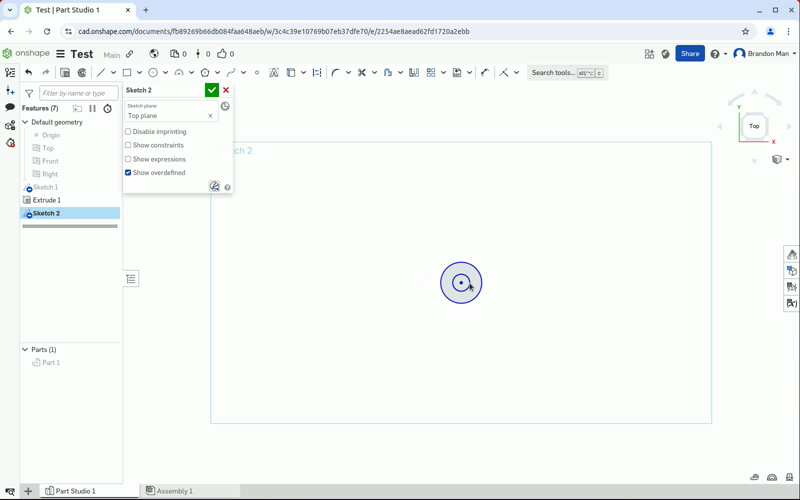
mouse_move(459, 297)
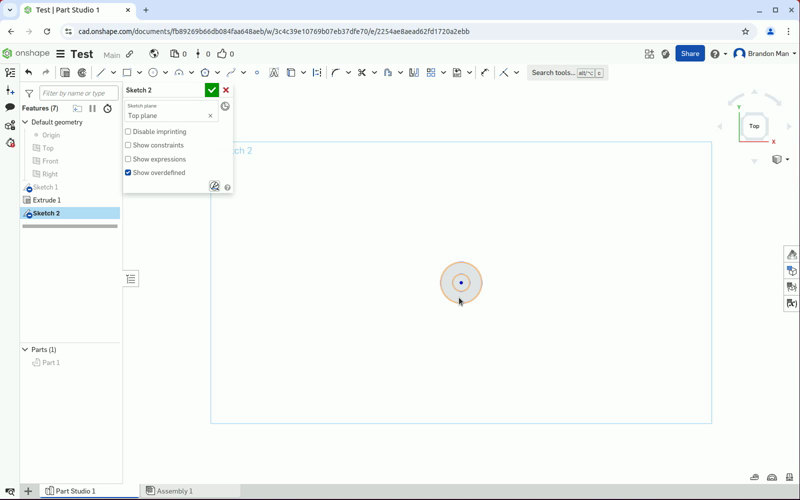
scroll(6)
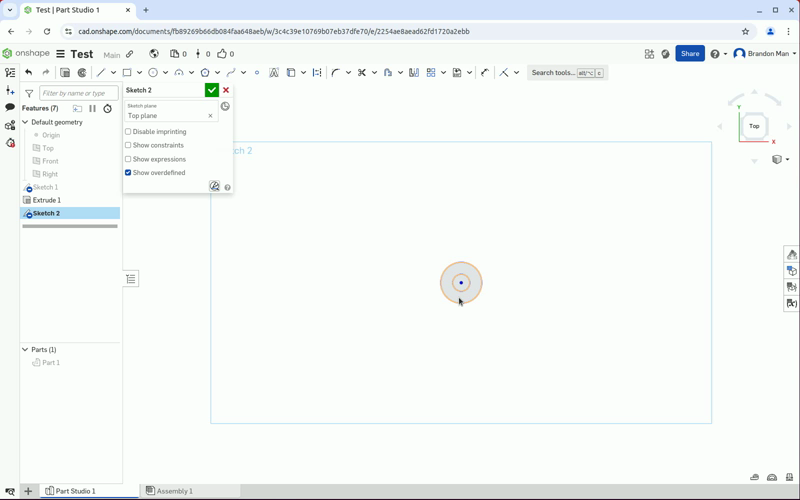
scroll(6)
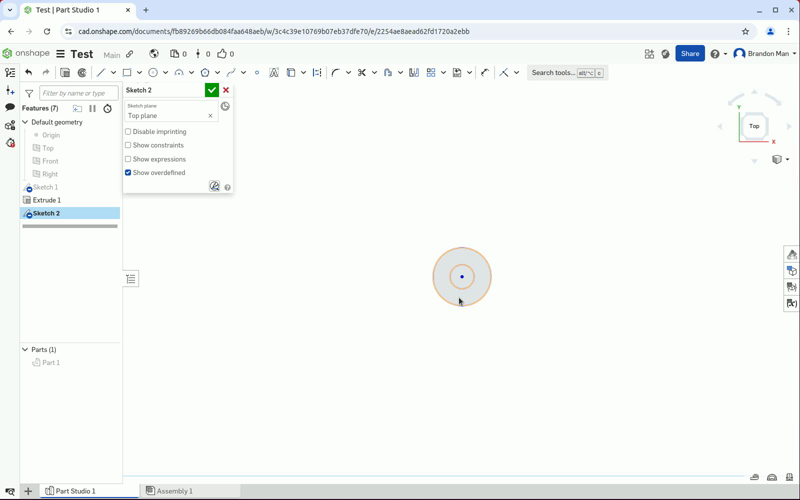
scroll(6)
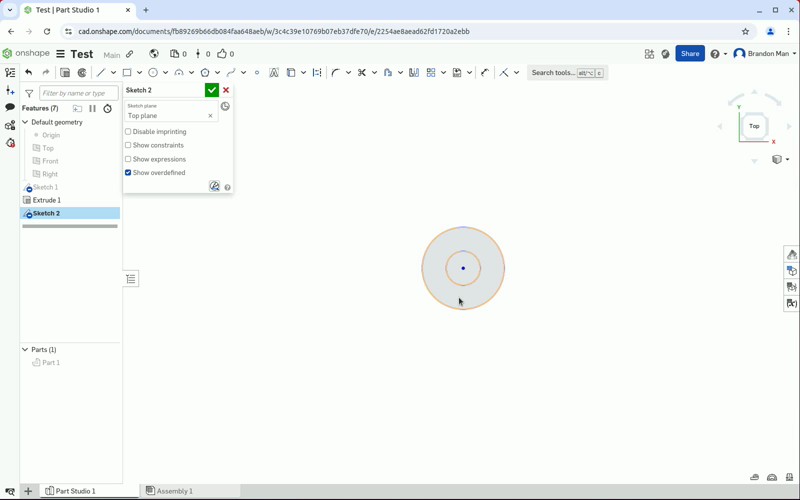
scroll(6)
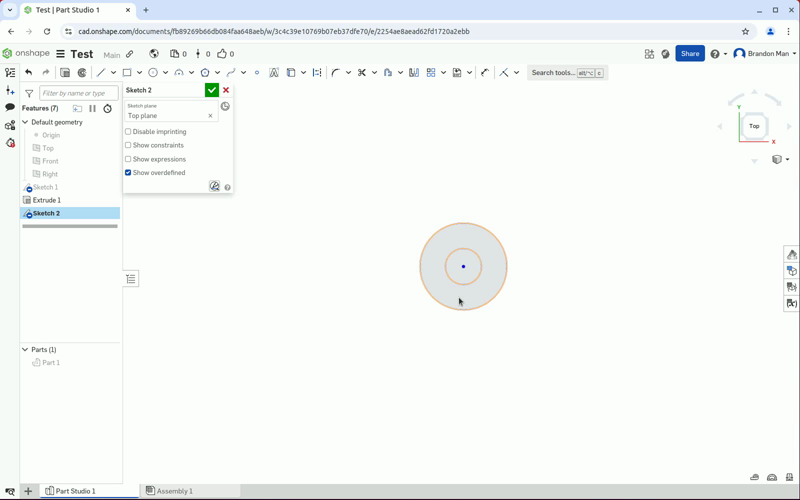
scroll(6)
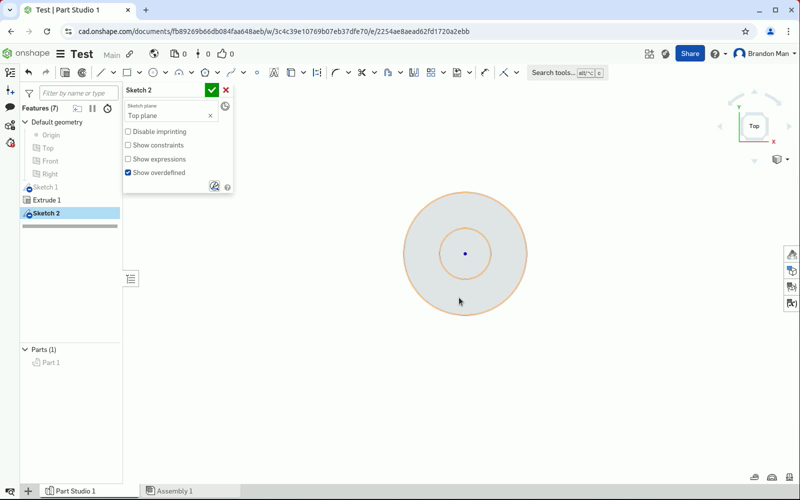
scroll(6)
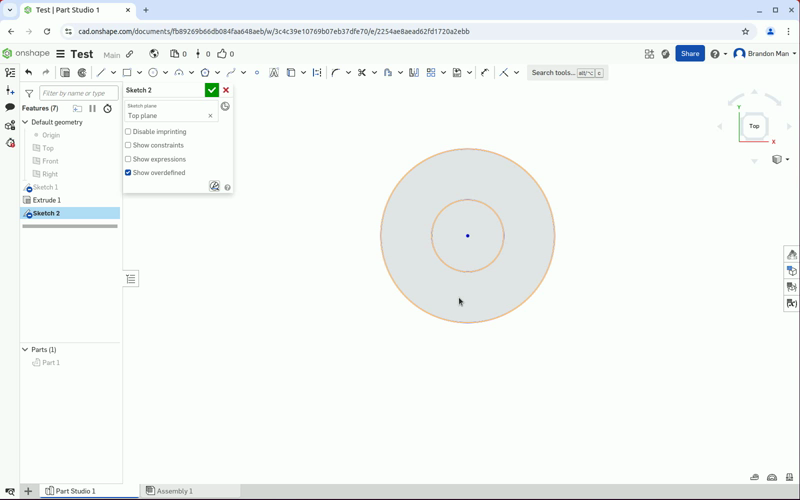
scroll(6)
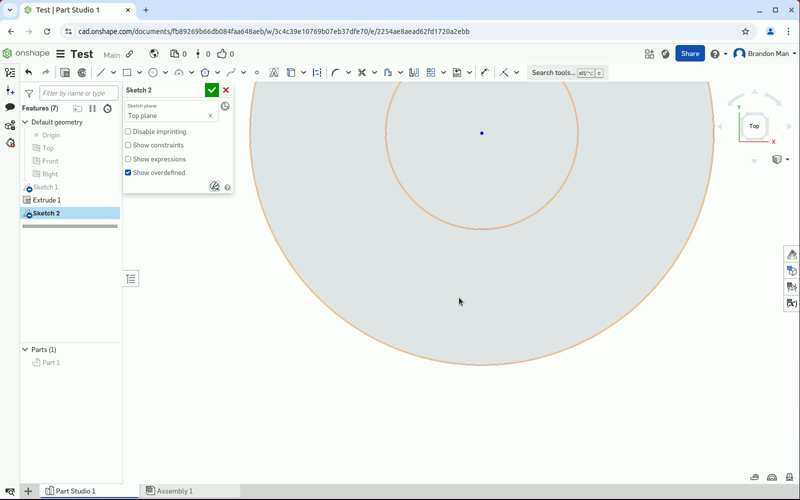
click(459, 297)
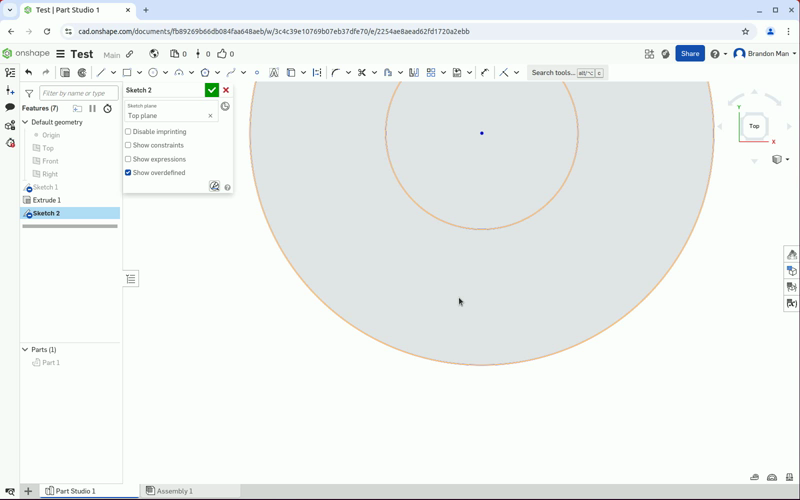
scroll(-6)
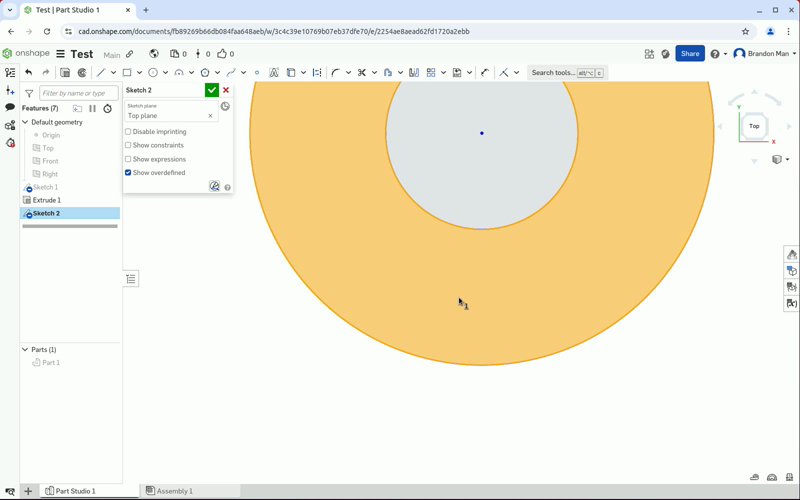
scroll(-6)
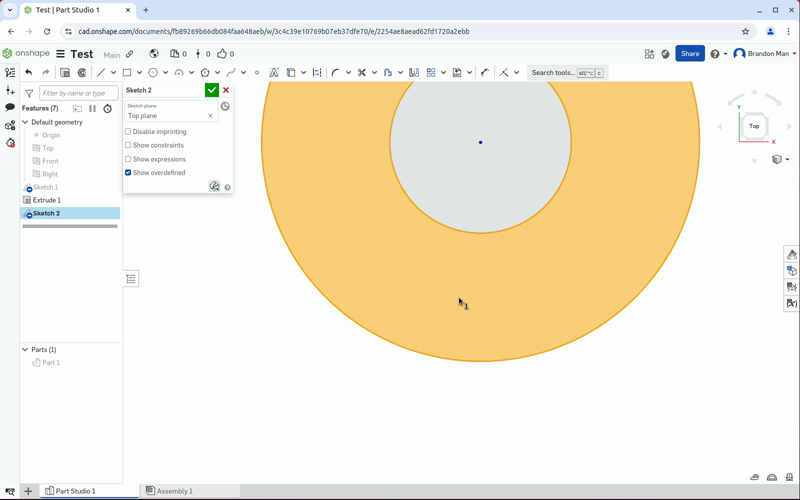
scroll(-6)
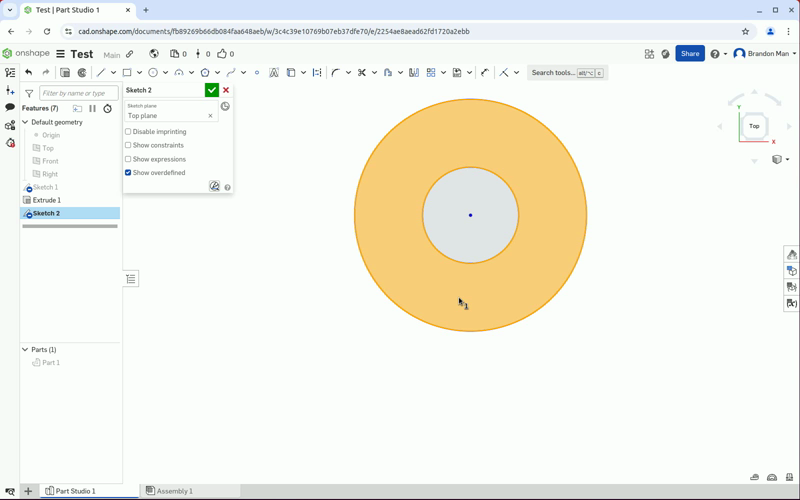
scroll(-6)
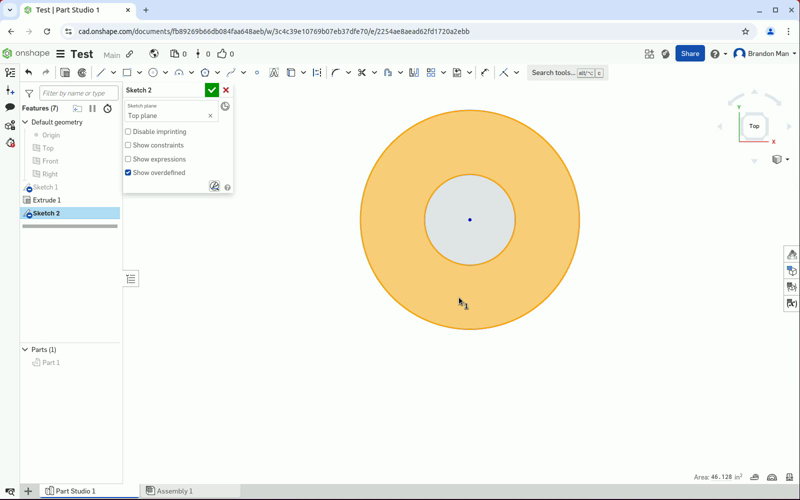
scroll(-6)
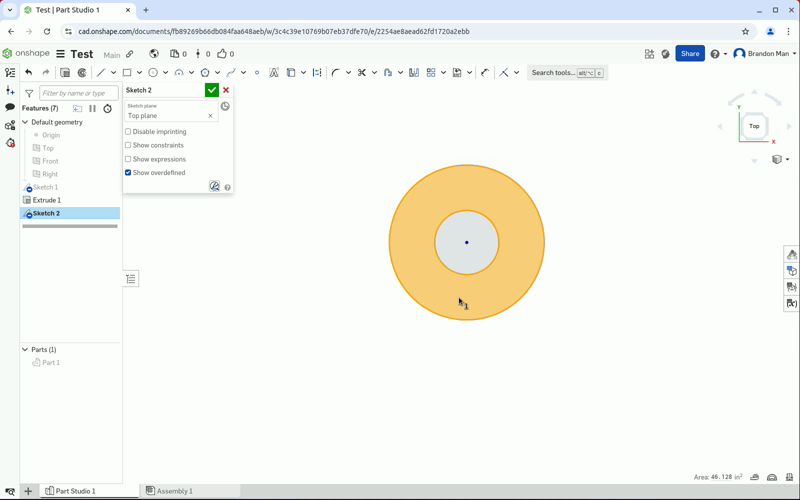
scroll(-6)
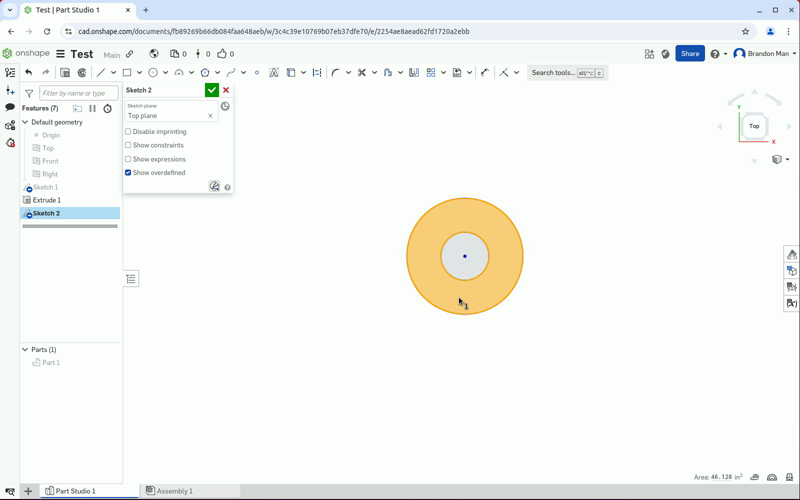
scroll(-6)
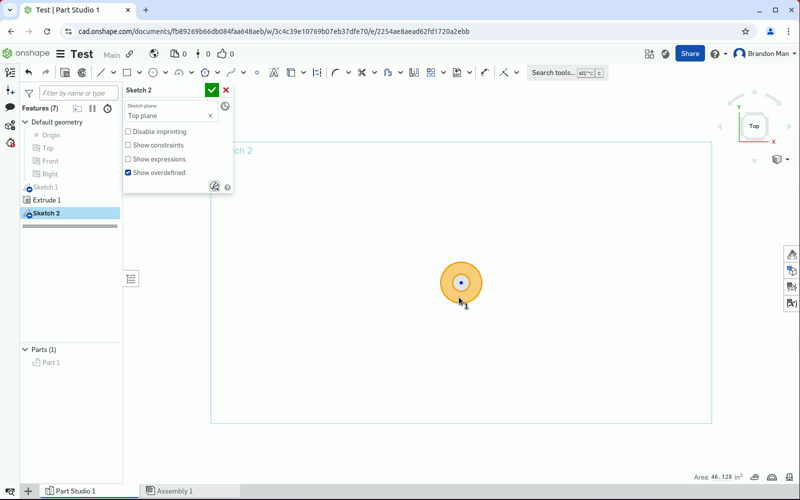
mouse_move(73, 352)
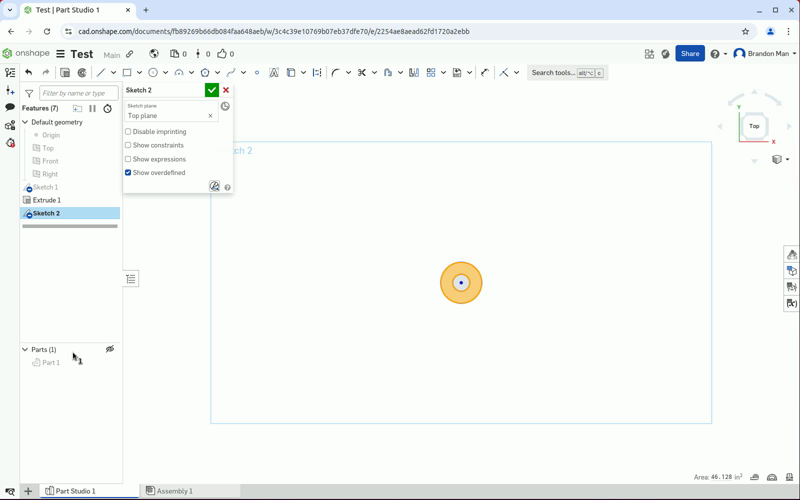
key(shift+y)
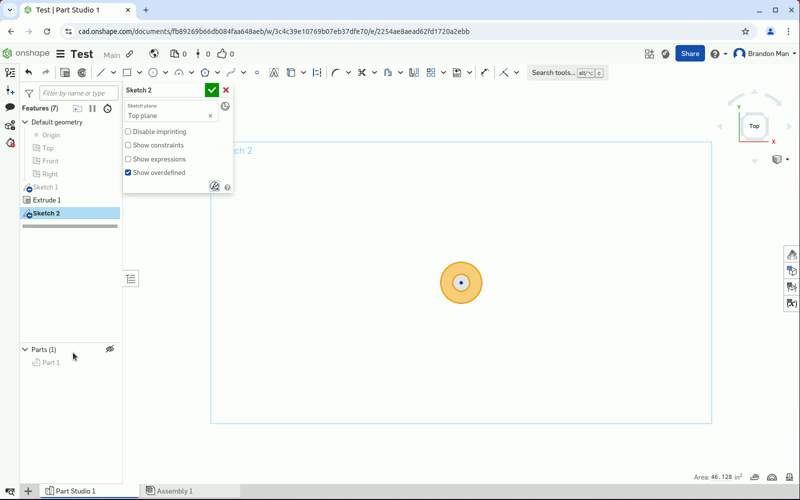
key(shift+e)
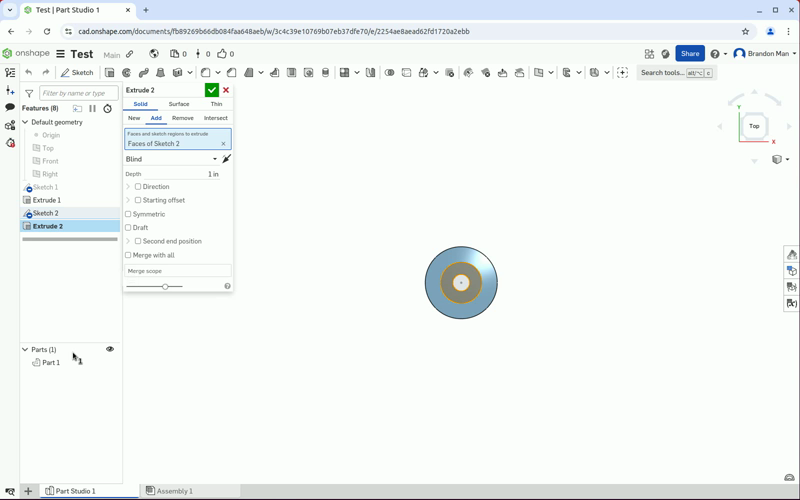
mouse_move(143, 106)
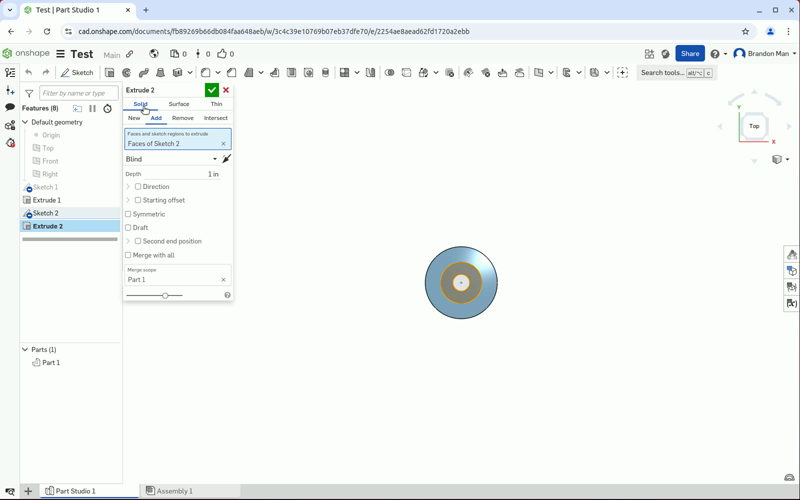
click(143, 106)
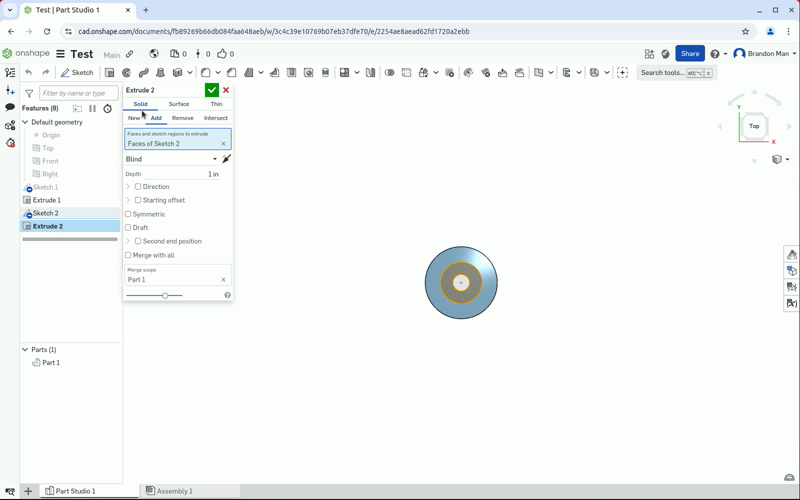
mouse_move(137, 120)
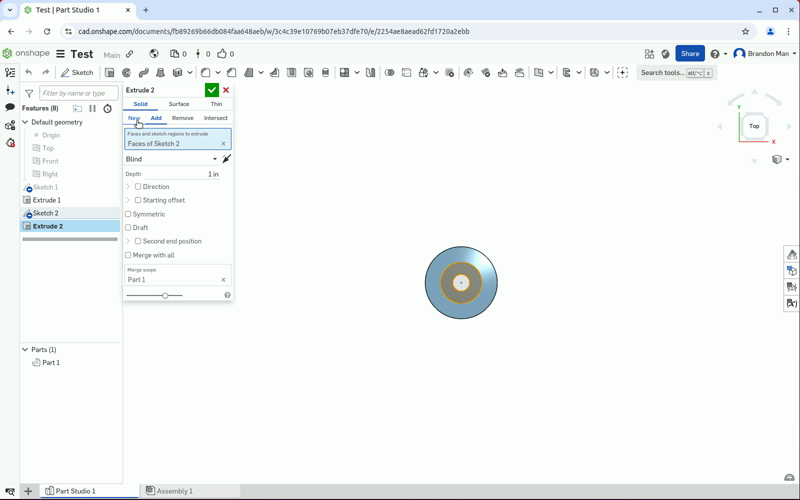
click(137, 120)
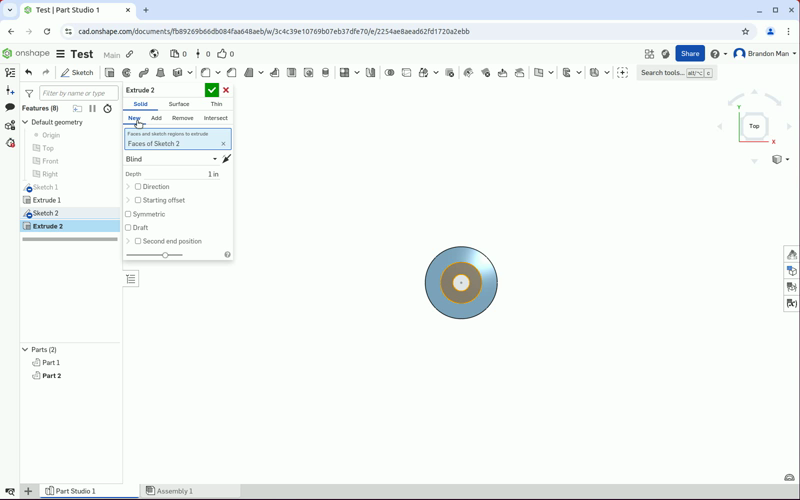
key(tab, 4)
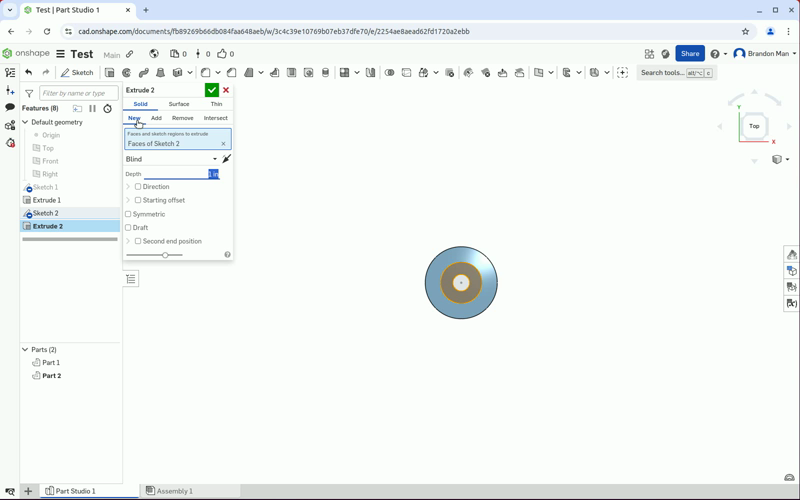
text(8.666)
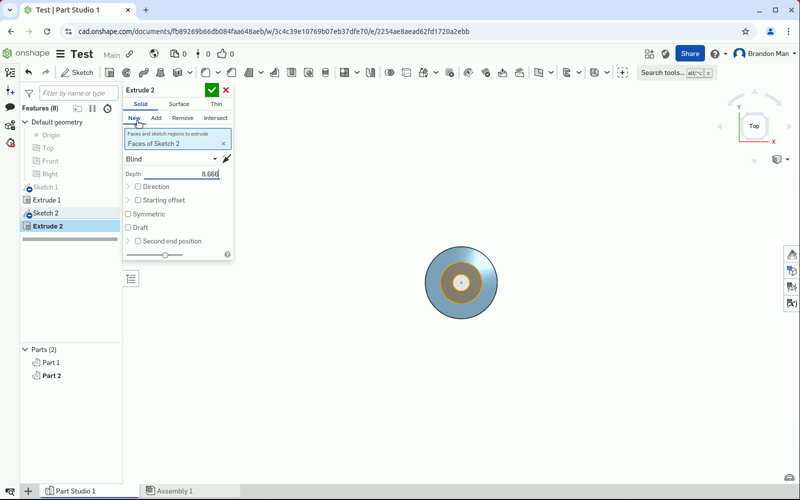
key(enter)
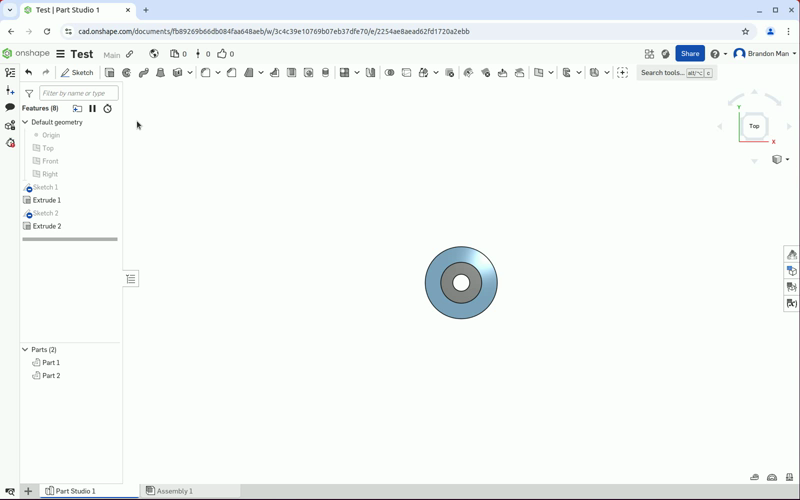
key(shift+h)
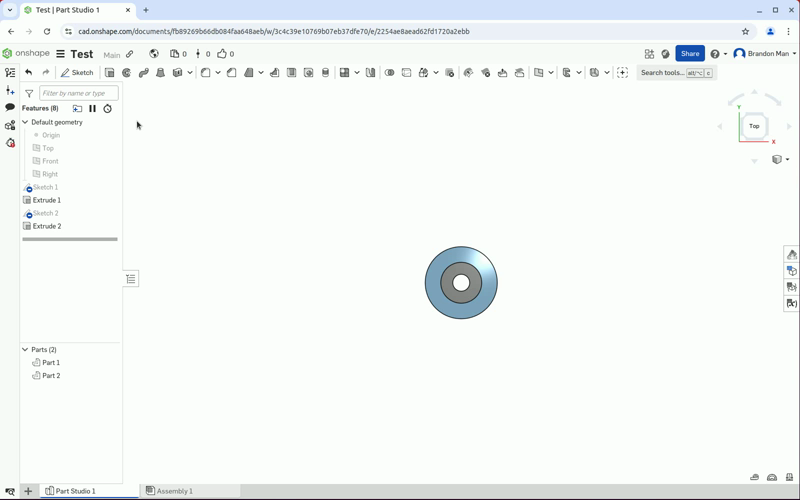
key(shift+h)
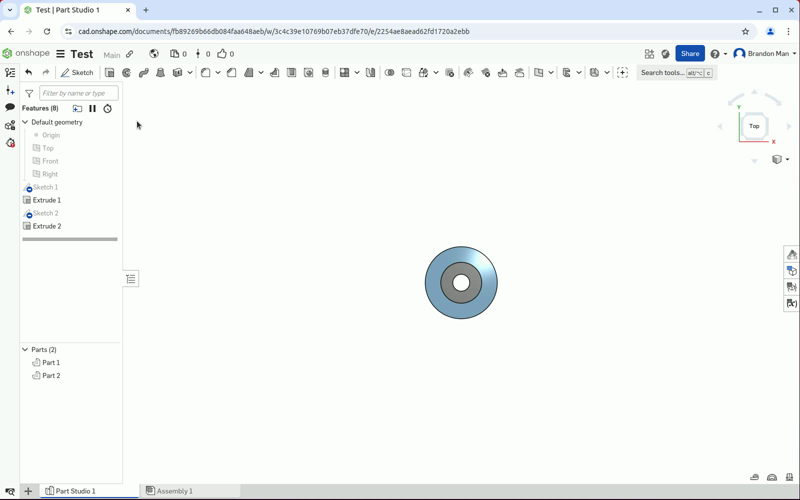
mouse_move(73, 189)
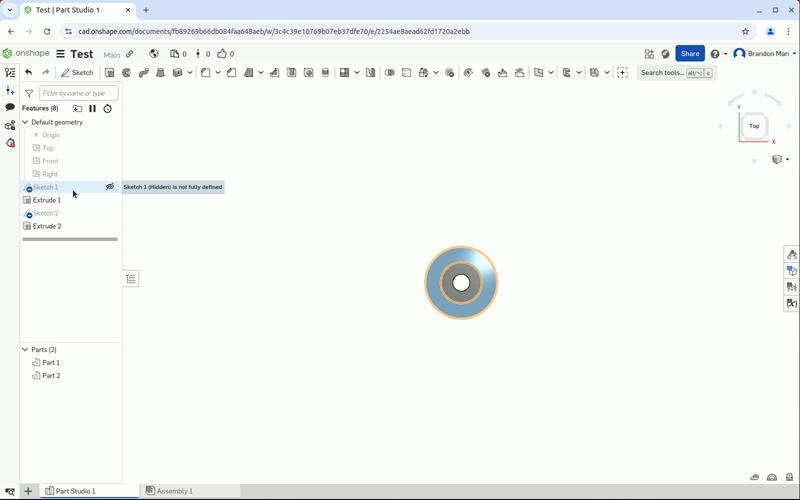
click(73, 189)
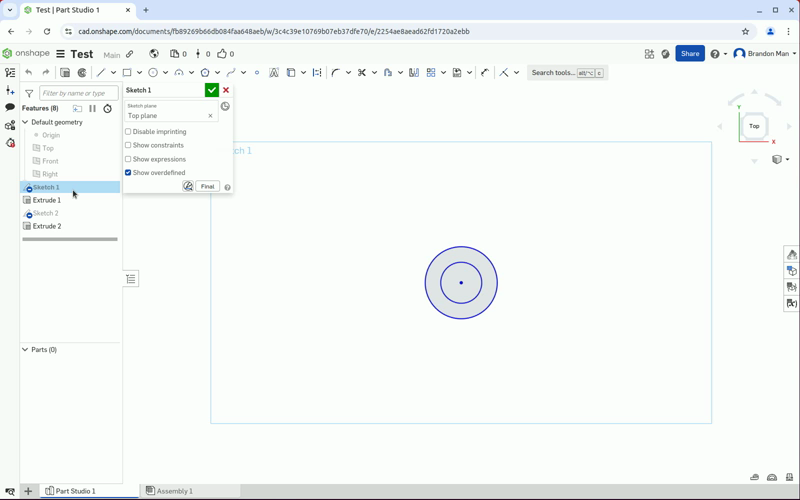
mouse_move(229, 92)
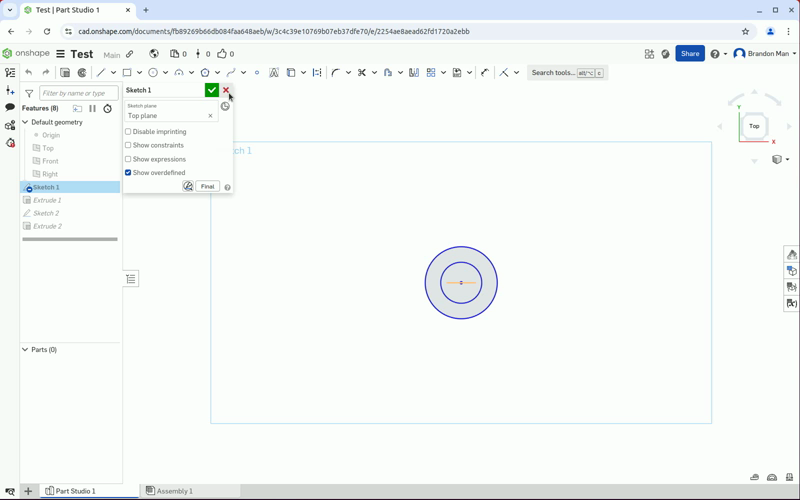
click(229, 92)
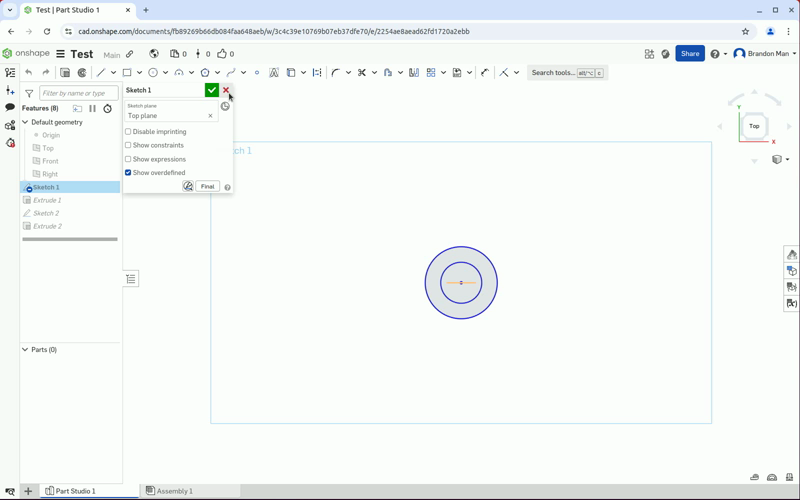
key(shift+s)
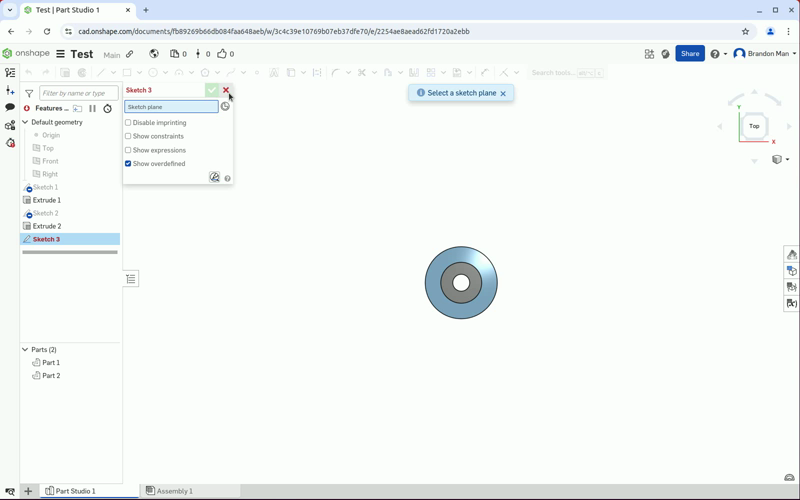
mouse_move(73, 150)
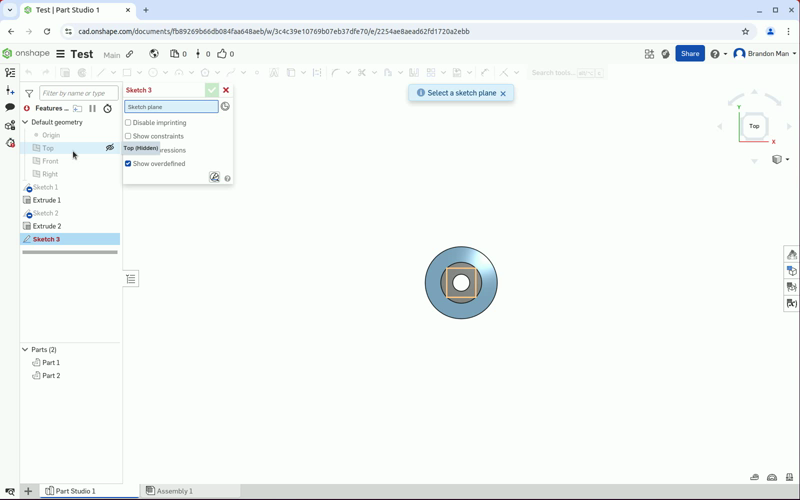
click(73, 150)
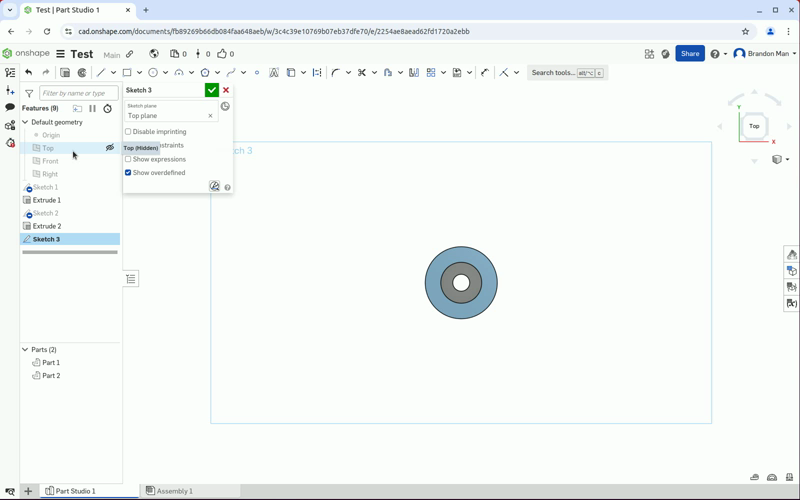
mouse_move(73, 352)
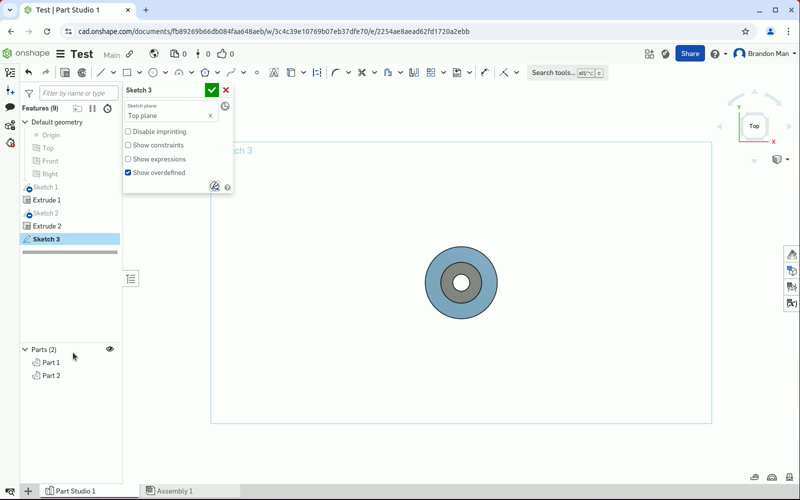
key(y)
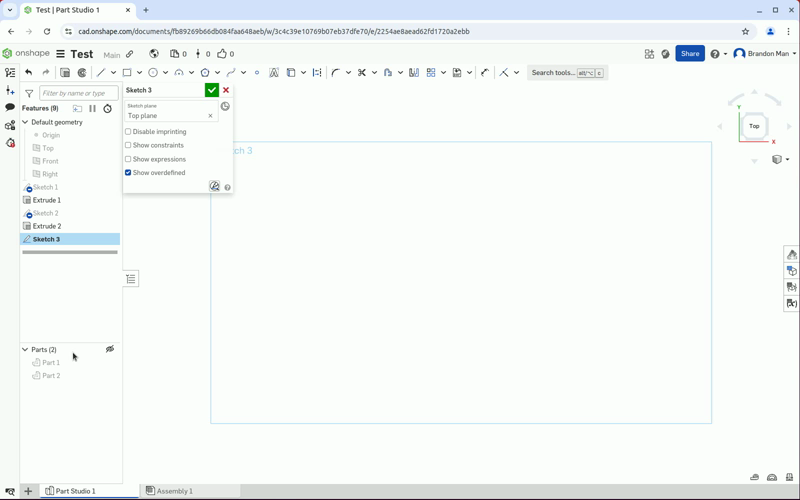
key(l)
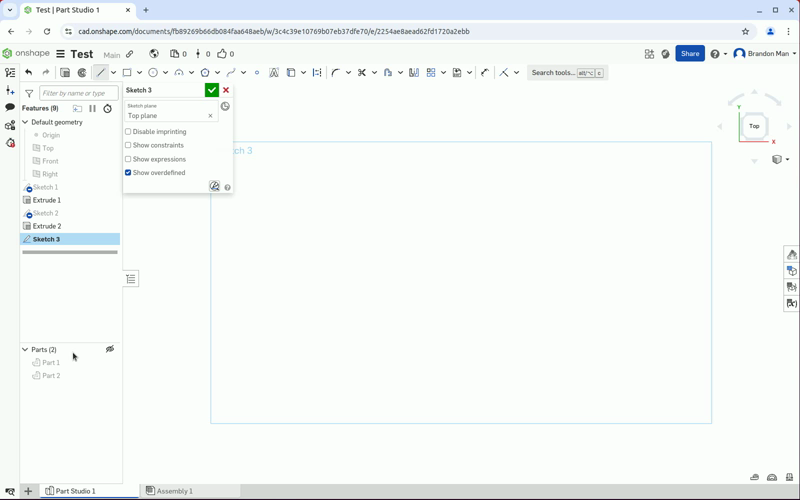
key_down(shift)
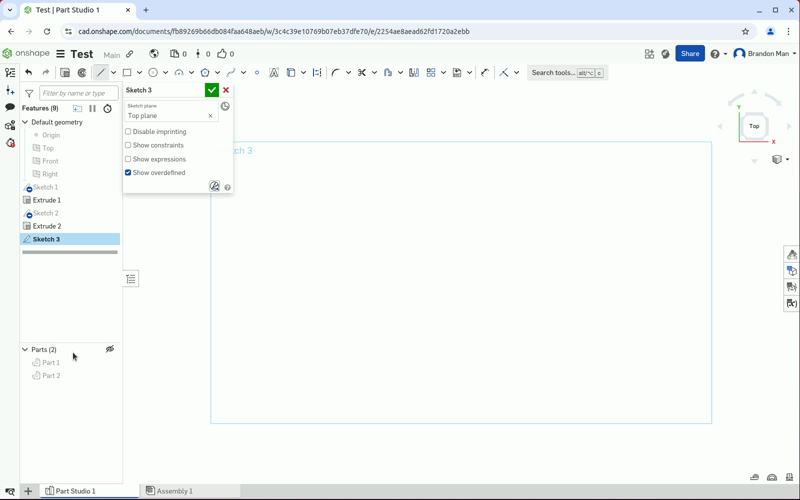
mouse_move(456, 275)
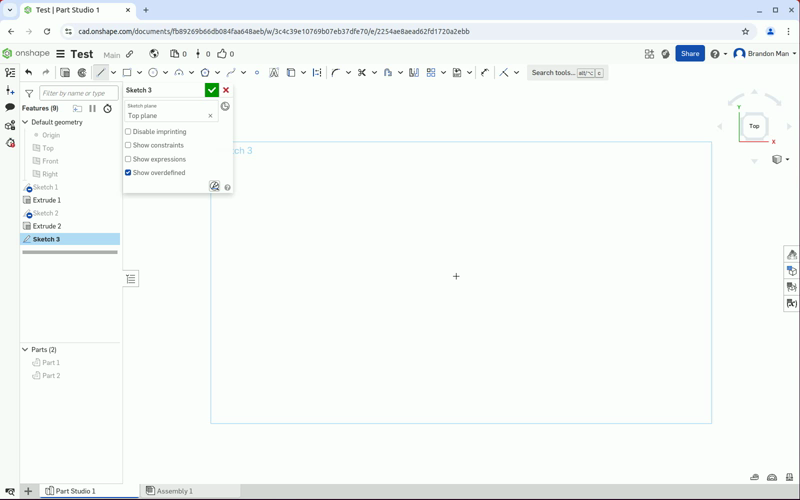
click(456, 275)
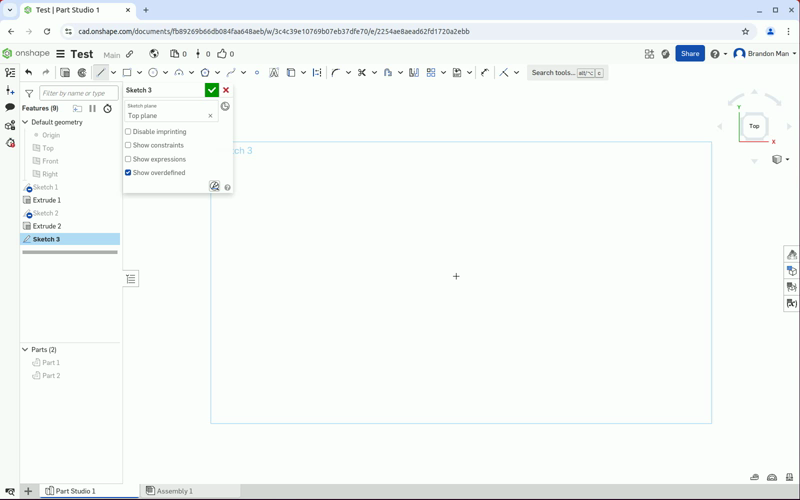
key_up(shift)
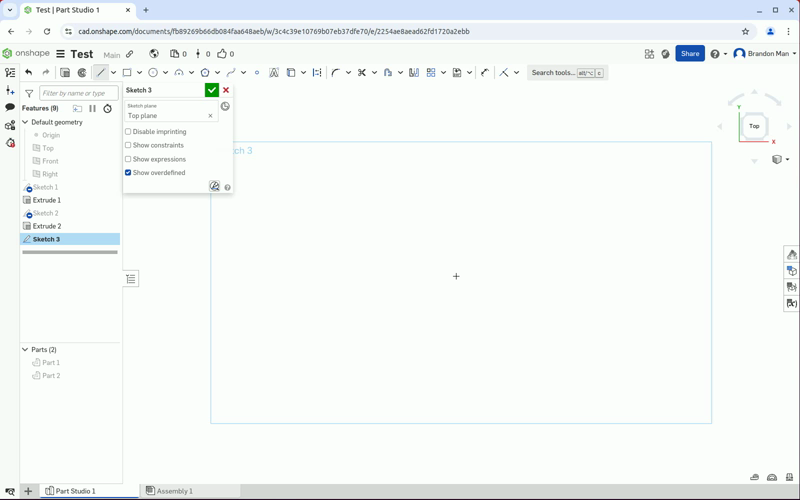
key_down(shift)
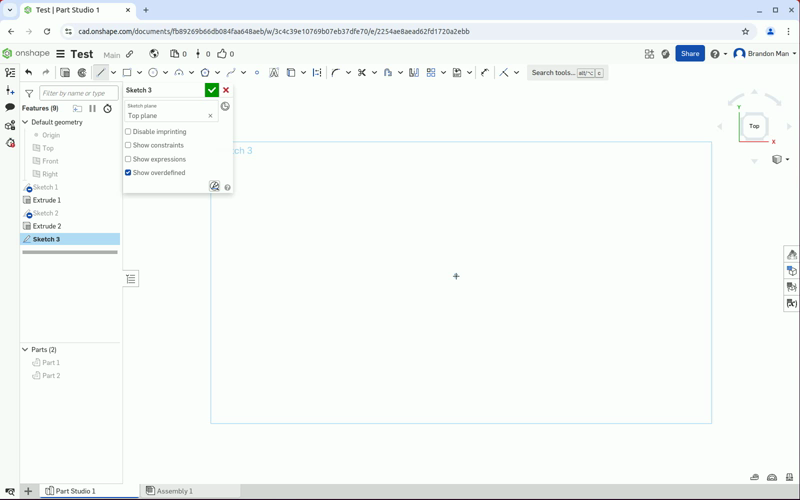
mouse_move(486, 275)
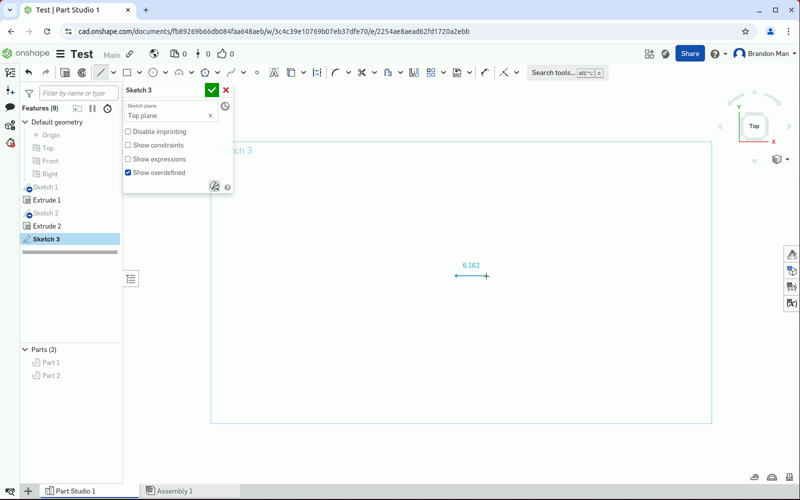
mouse_move(466, 275)
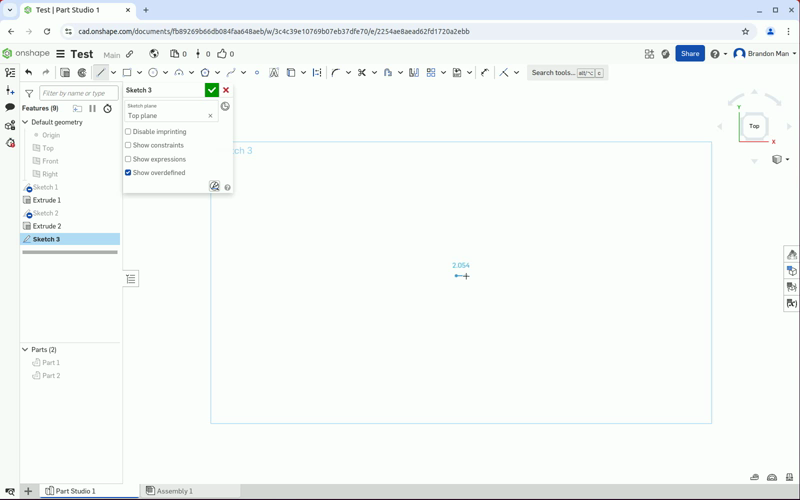
click(466, 275)
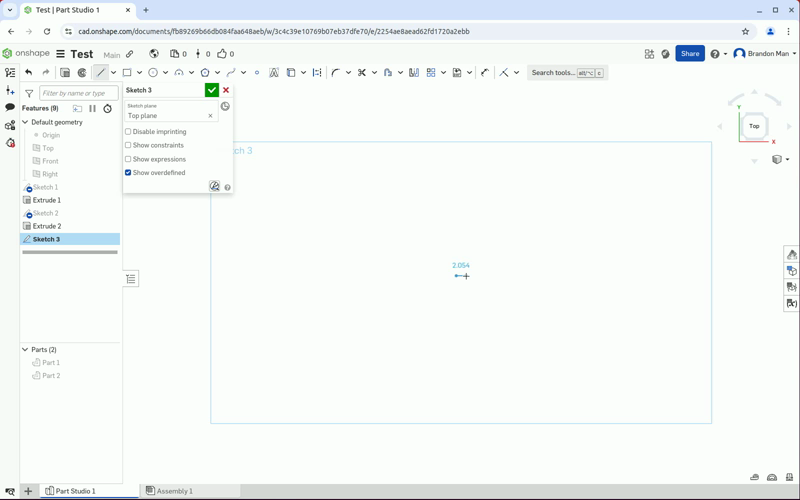
key_up(shift)
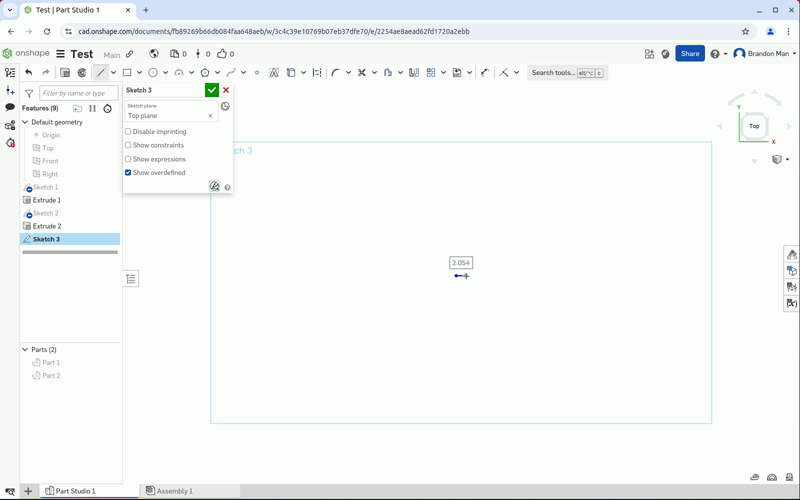
key(esc)
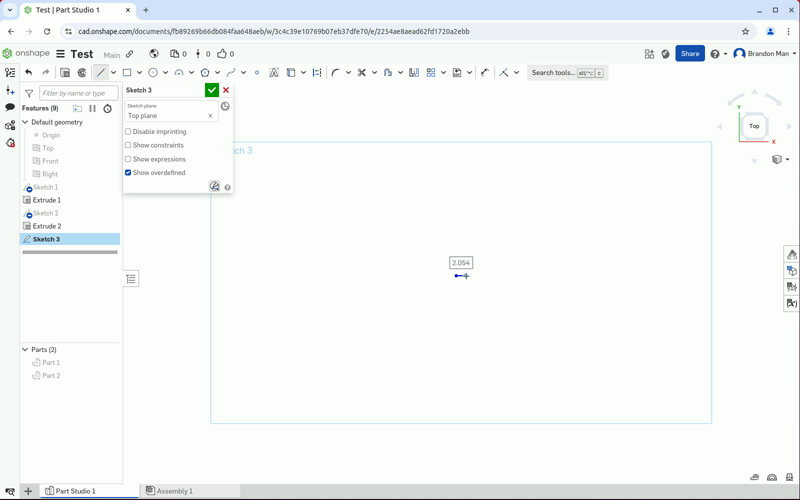
key(a)
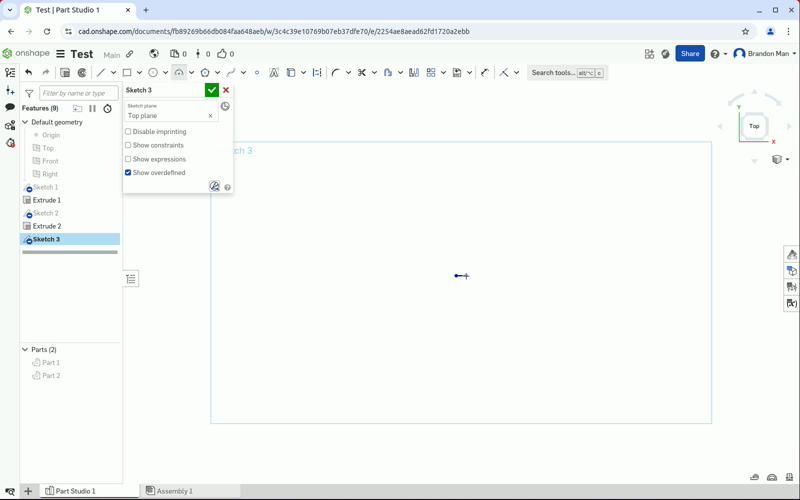
mouse_move(466, 275)
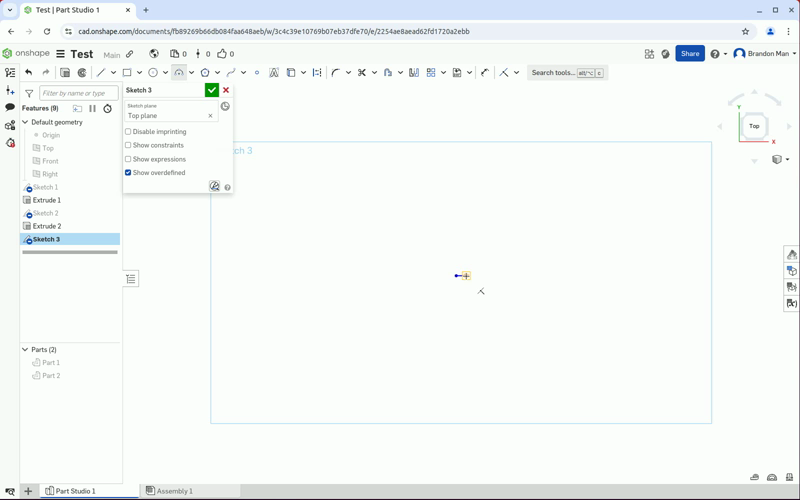
click(466, 275)
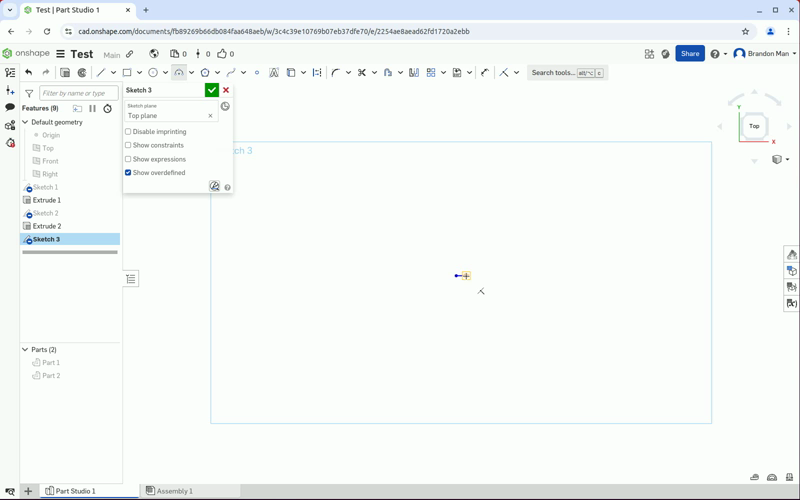
mouse_move(456, 275)
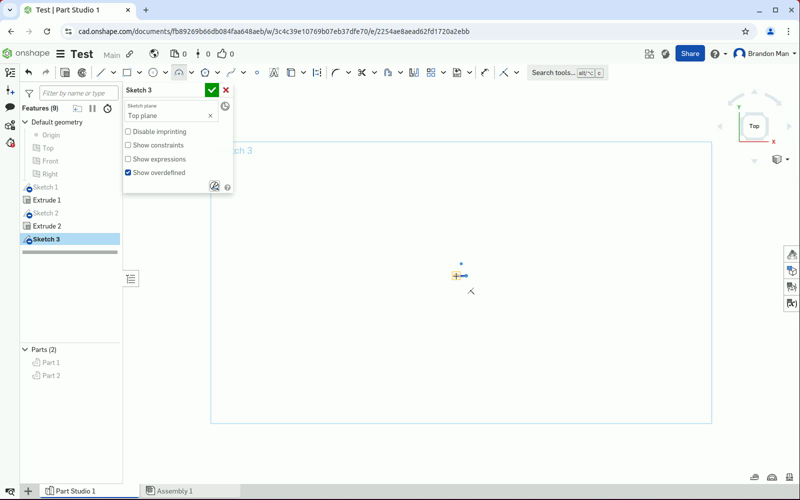
click(456, 275)
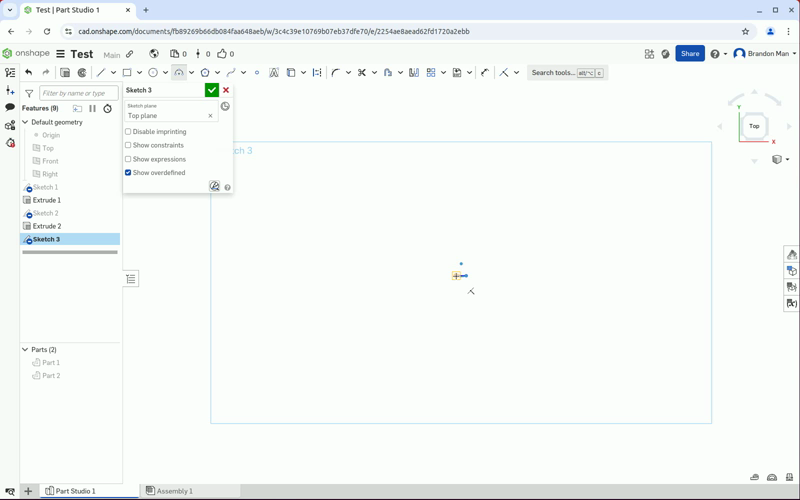
key_down(shift)
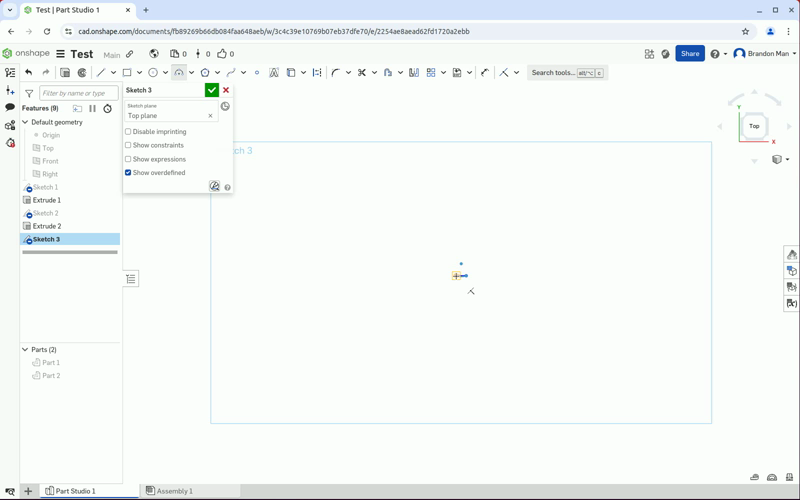
mouse_move(461, 274)
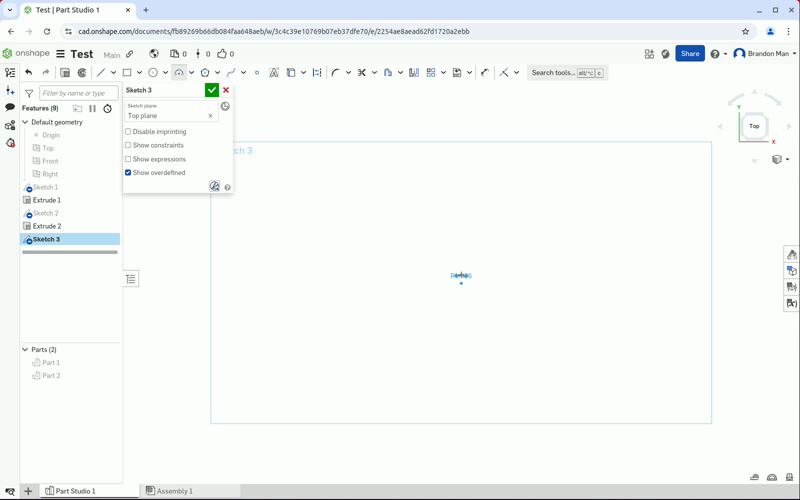
click(461, 274)
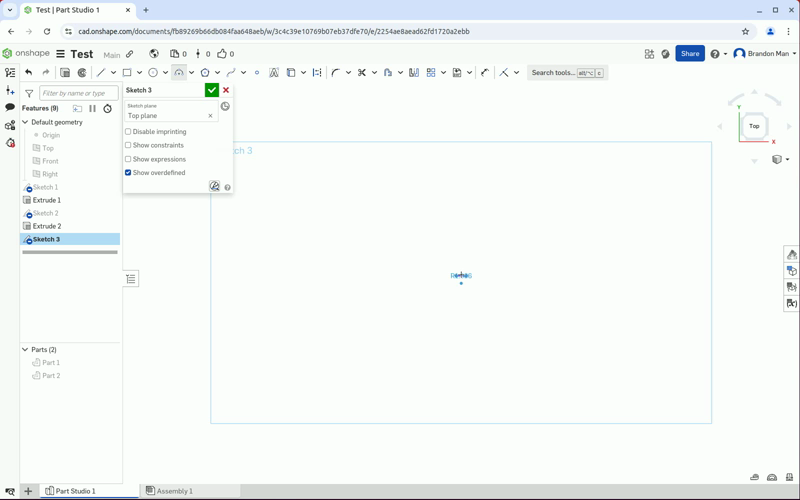
key_up(shift)
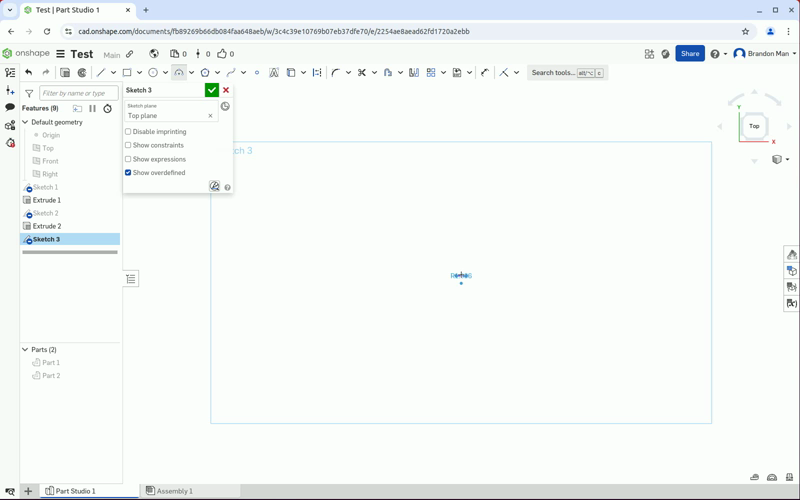
key(esc)
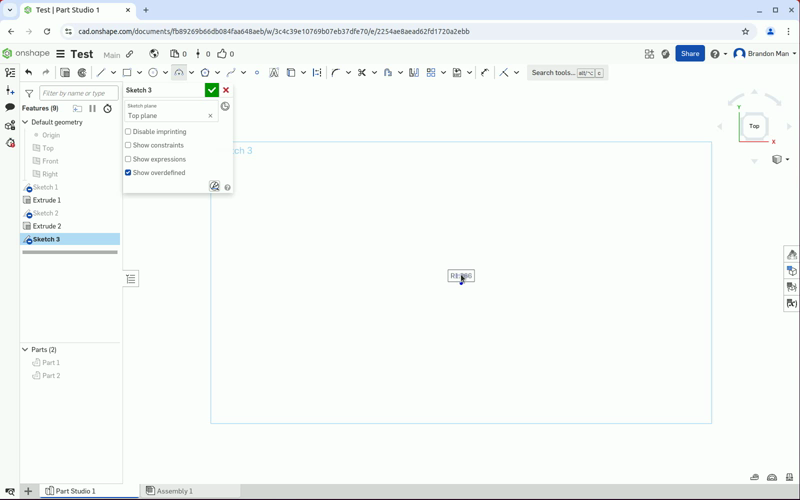
mouse_move(461, 274)
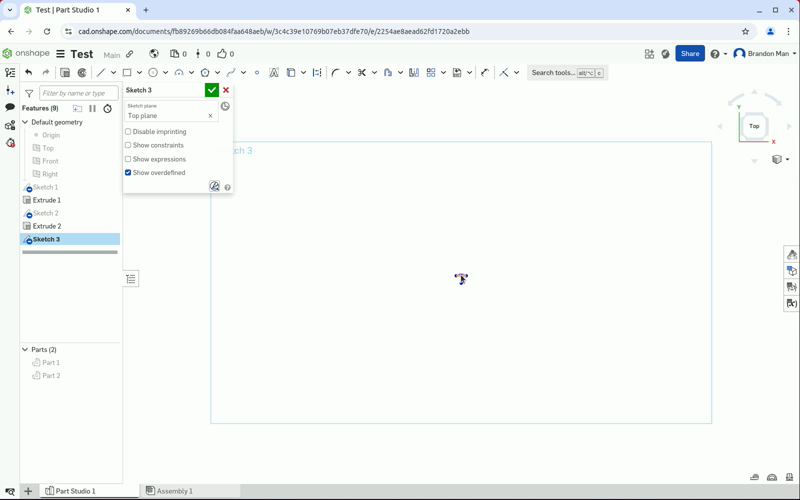
scroll(6)
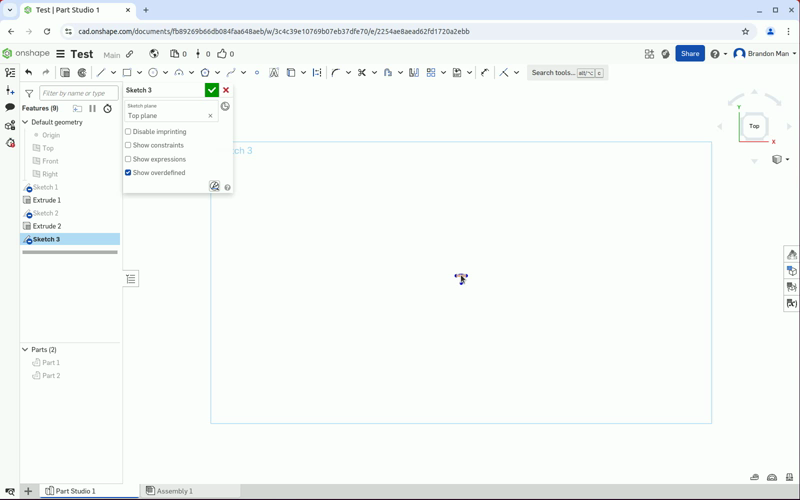
scroll(6)
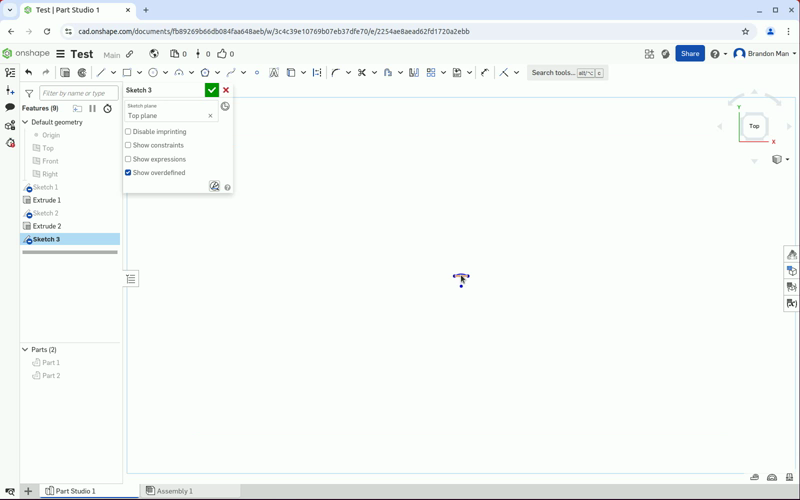
scroll(6)
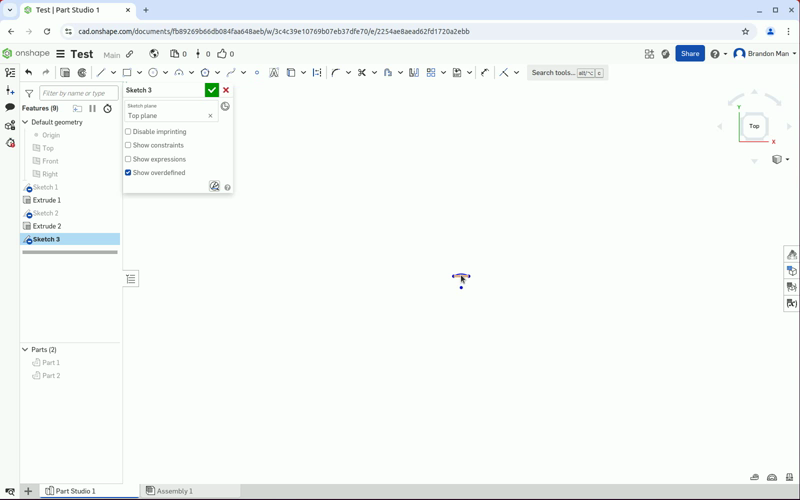
scroll(6)
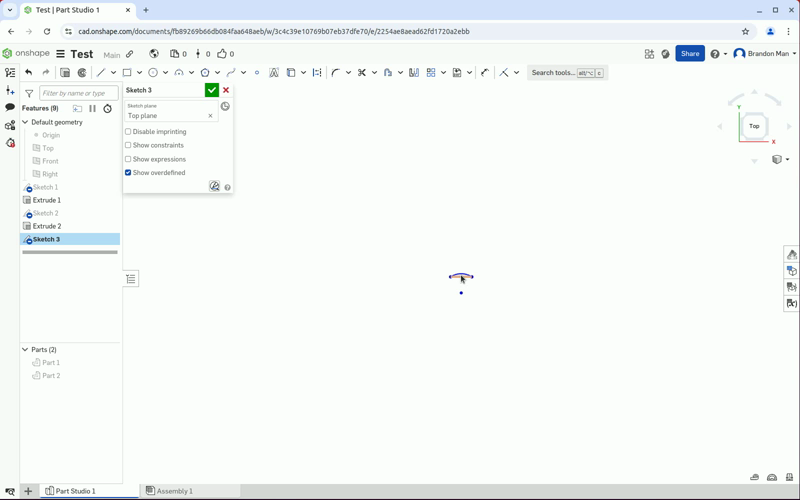
scroll(6)
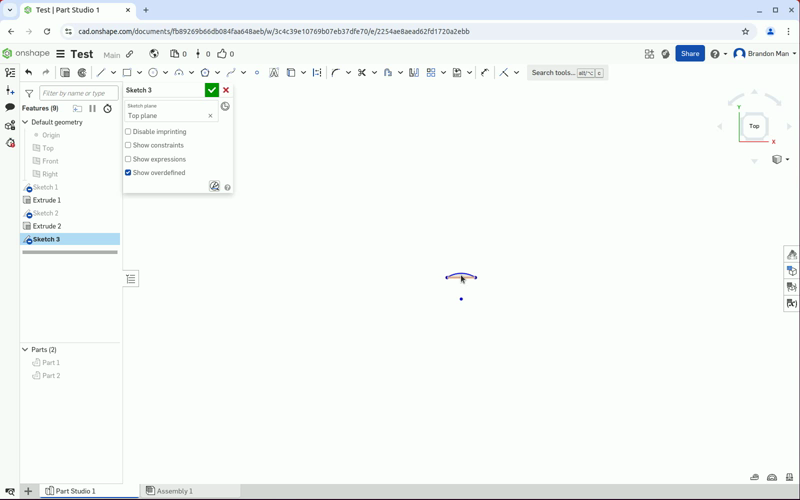
scroll(6)
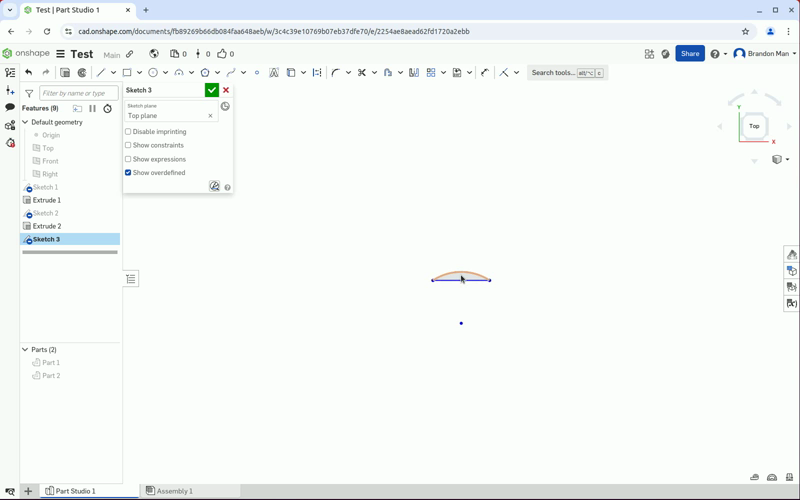
scroll(6)
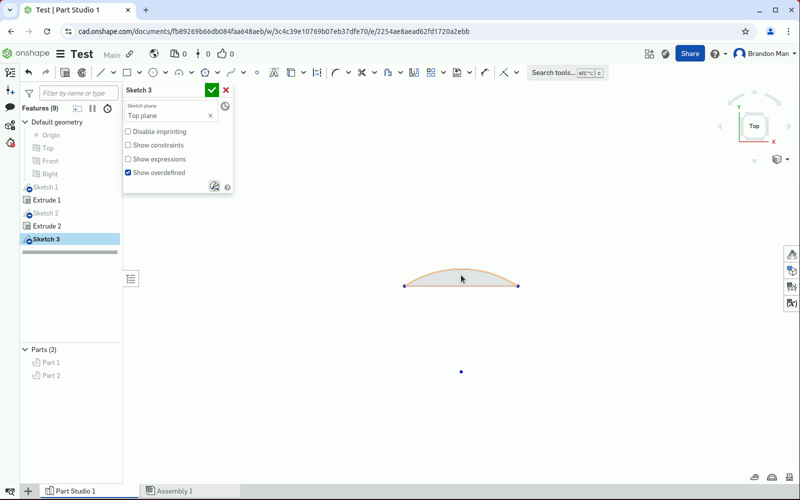
click(461, 274)
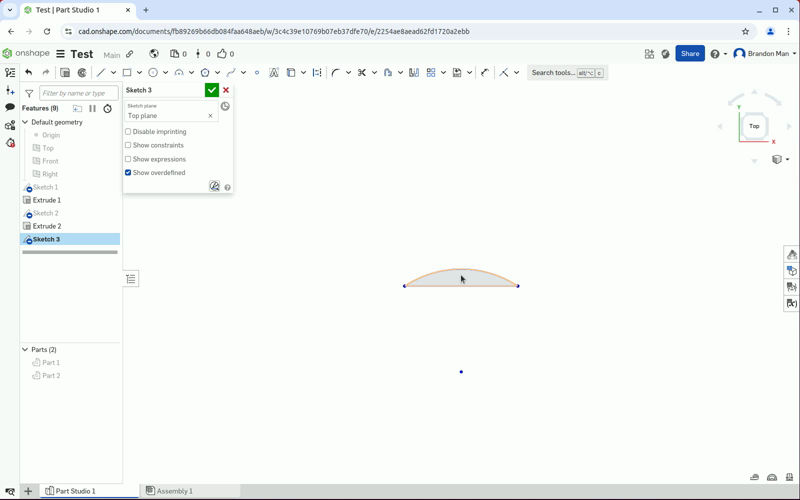
scroll(-6)
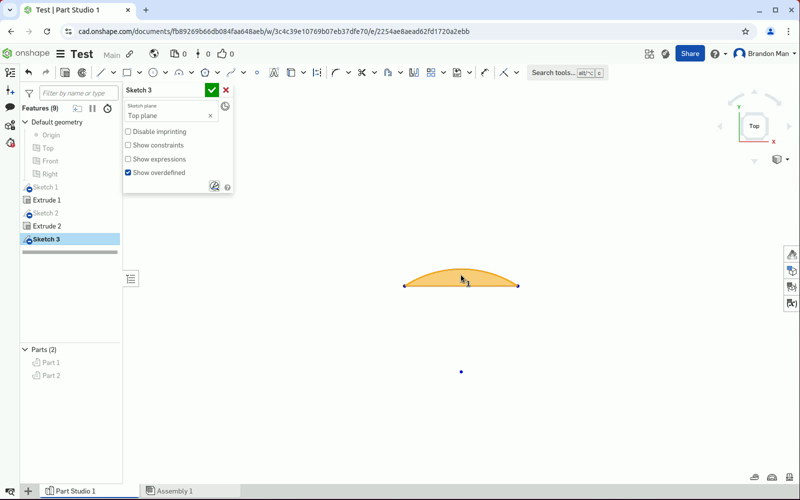
scroll(-6)
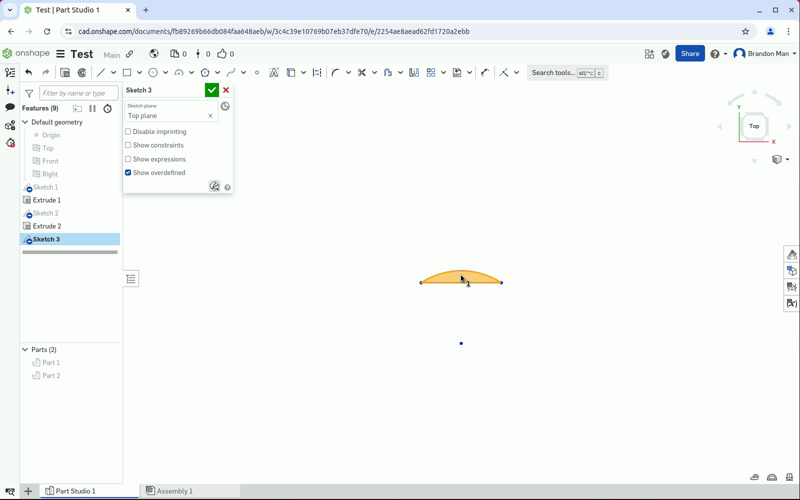
scroll(-6)
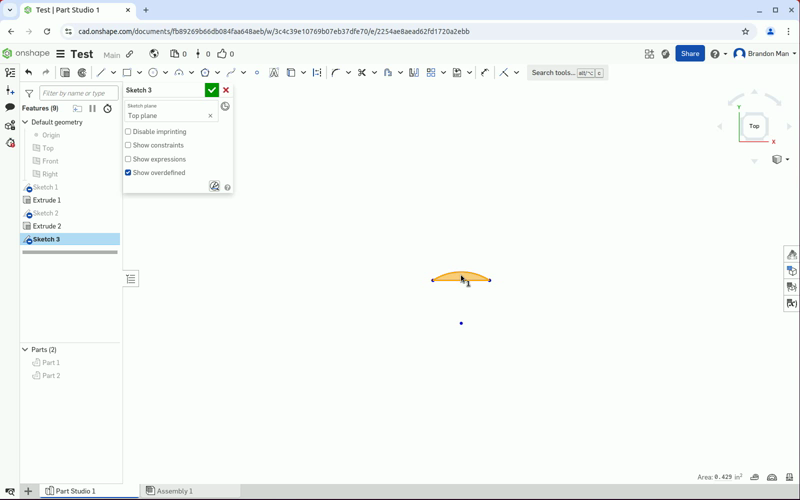
scroll(-6)
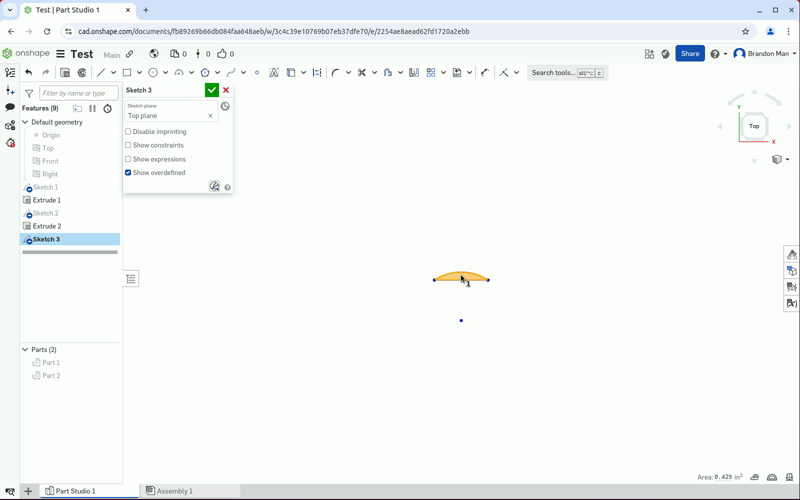
scroll(-6)
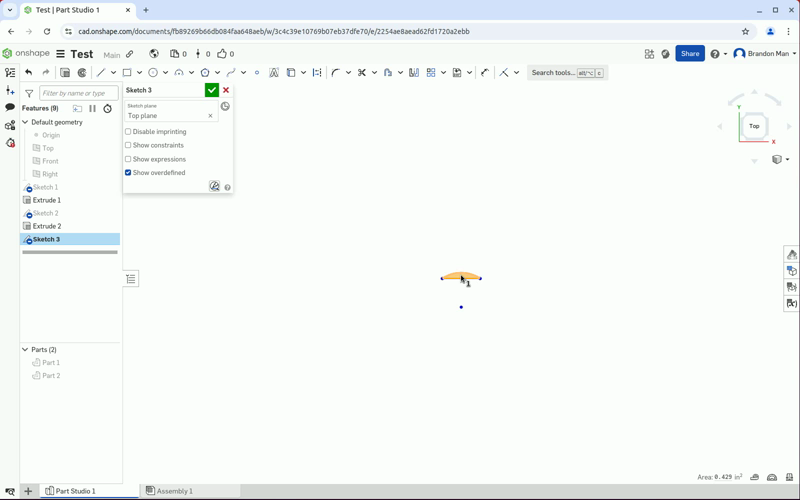
scroll(-6)
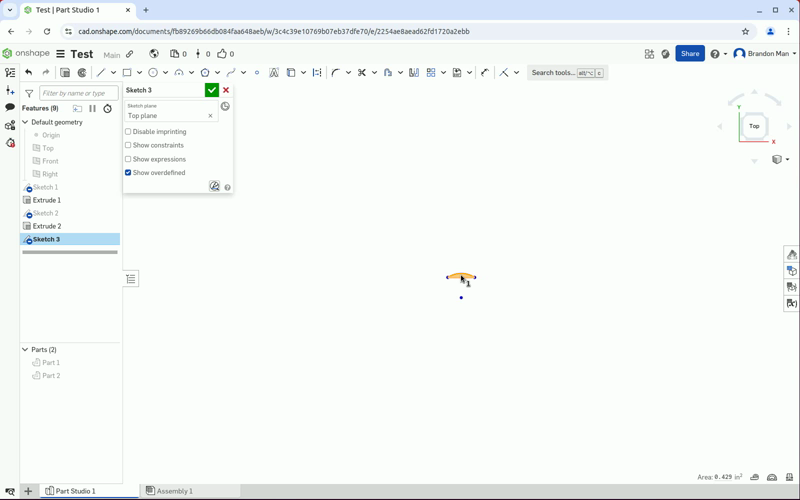
scroll(-6)
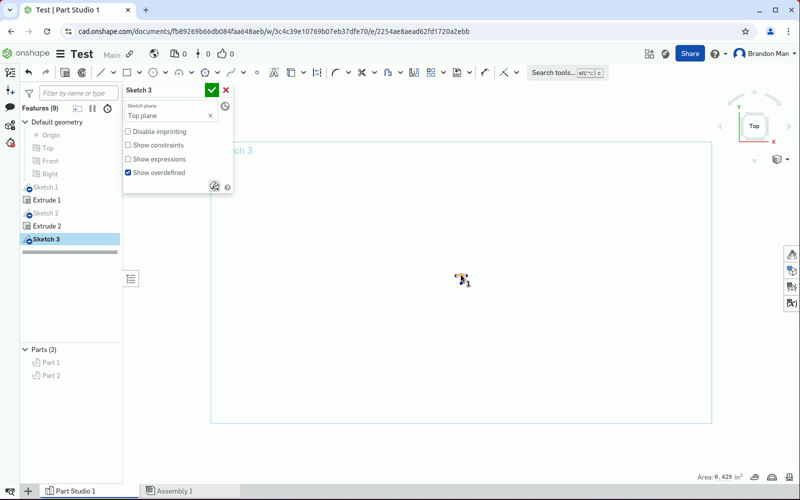
mouse_move(73, 352)
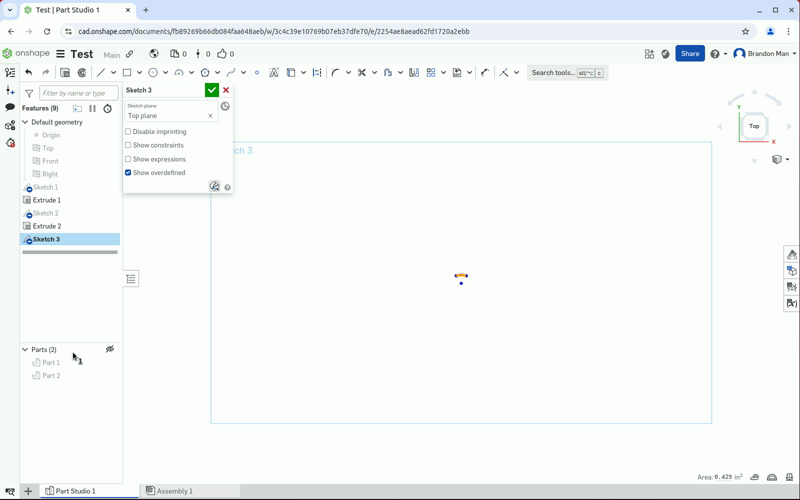
key(shift+y)
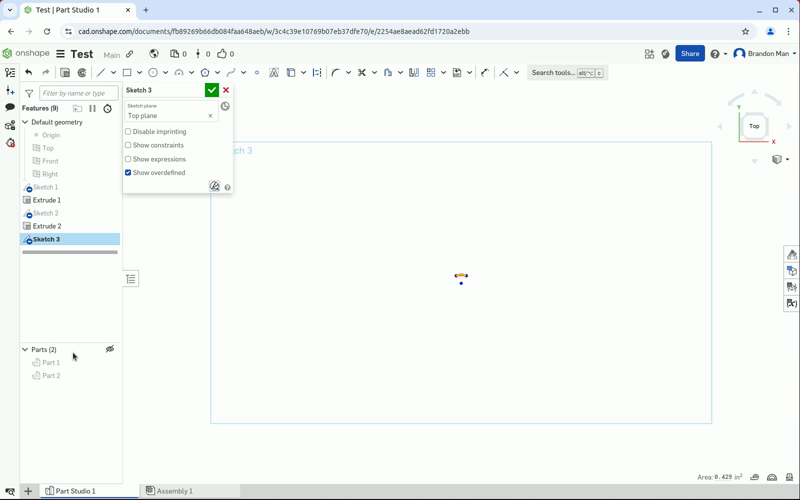
key(shift+e)
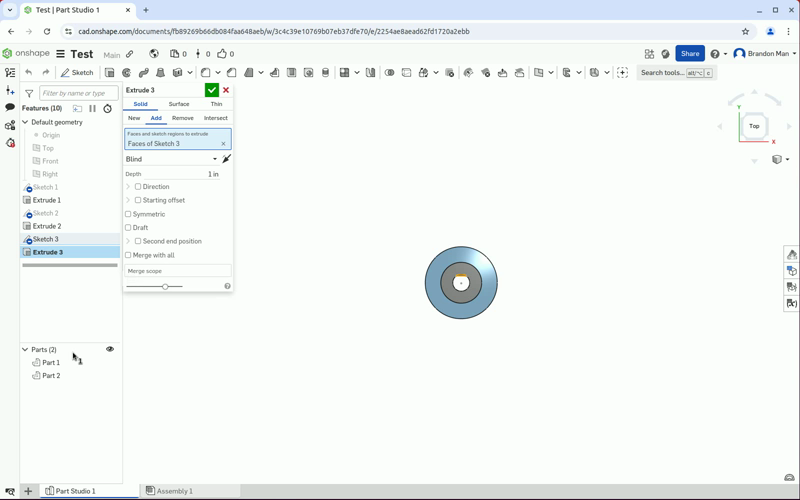
mouse_move(143, 106)
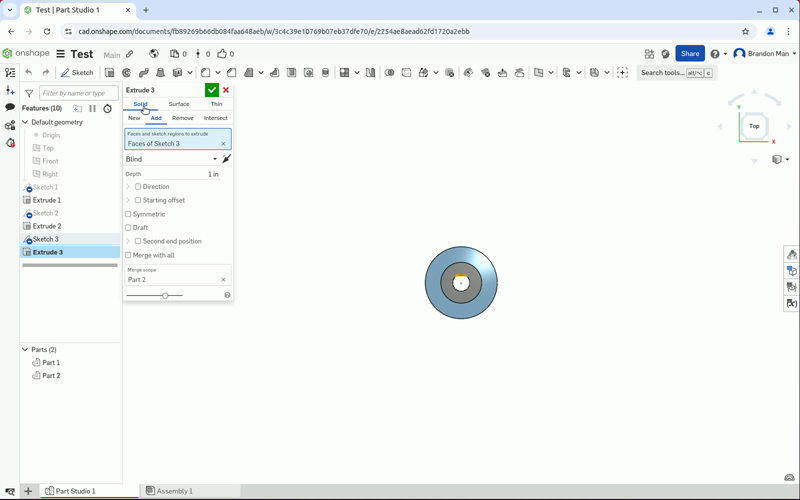
click(143, 106)
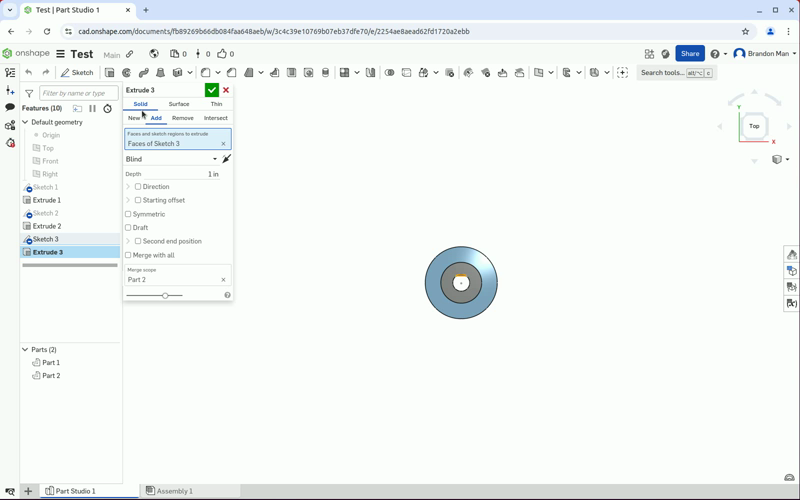
mouse_move(137, 120)
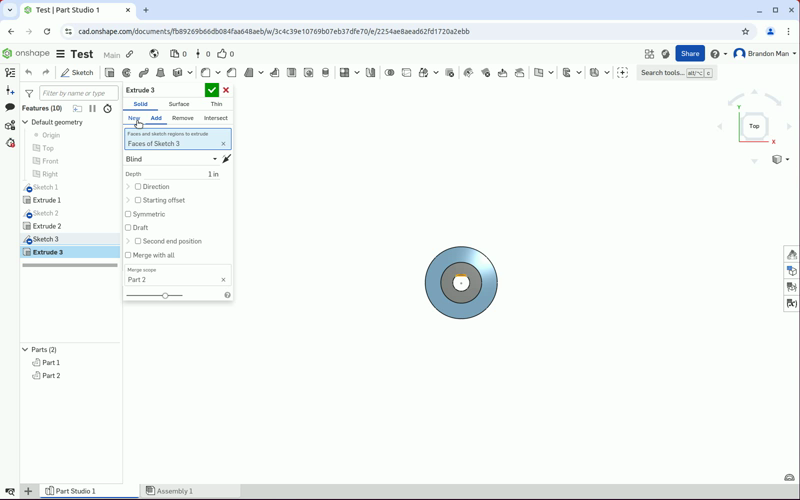
click(137, 120)
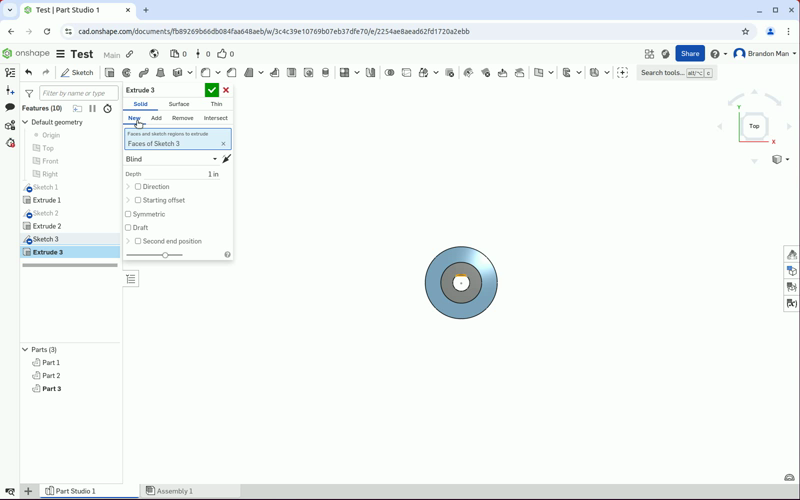
key(tab, 4)
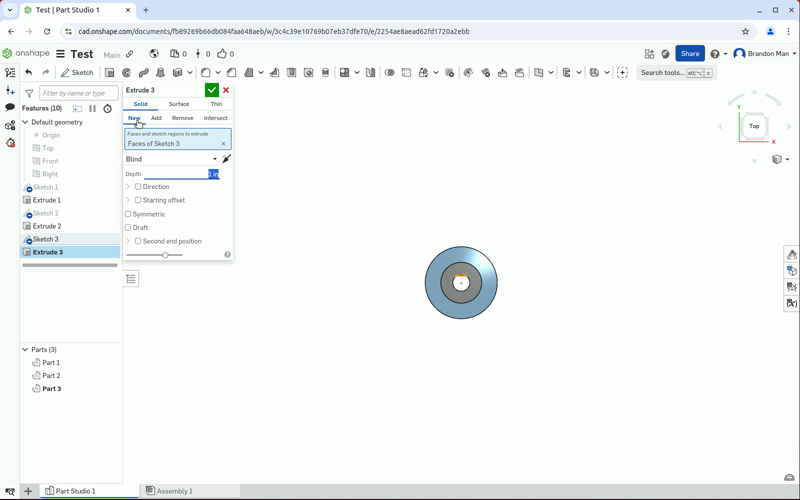
text(8.666)
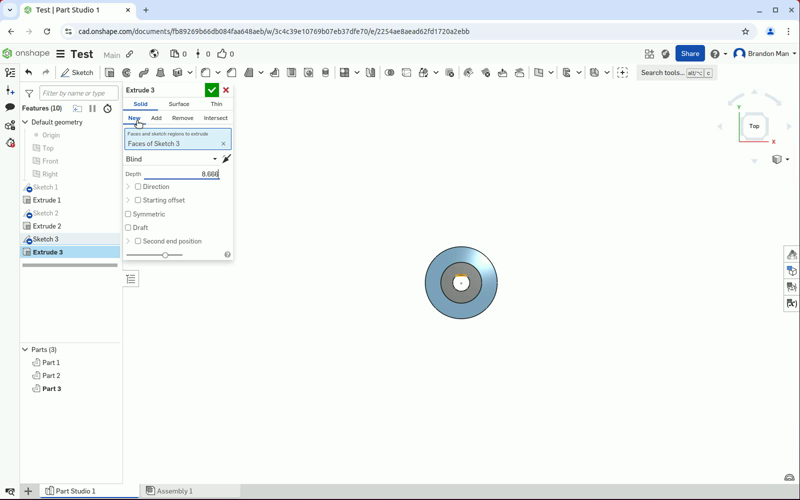
key(enter)
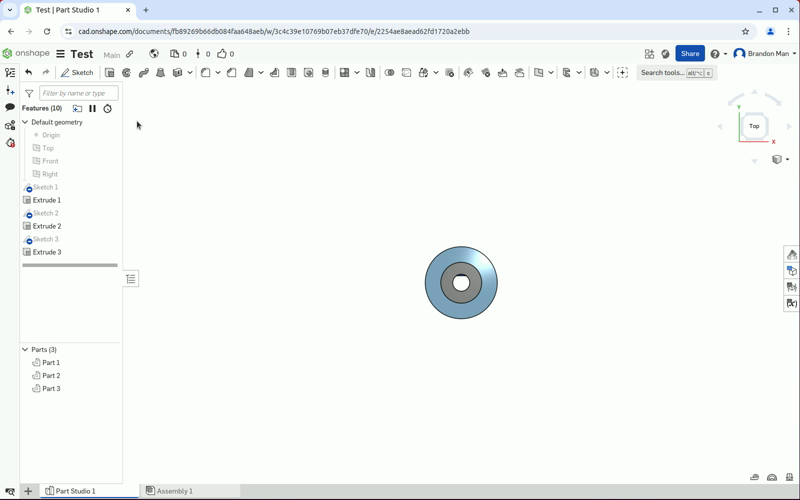
key(shift+h)
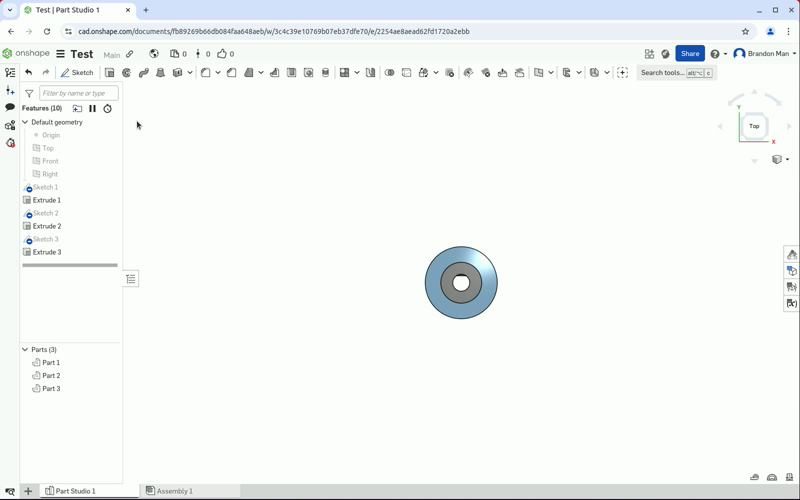
key(shift+h)
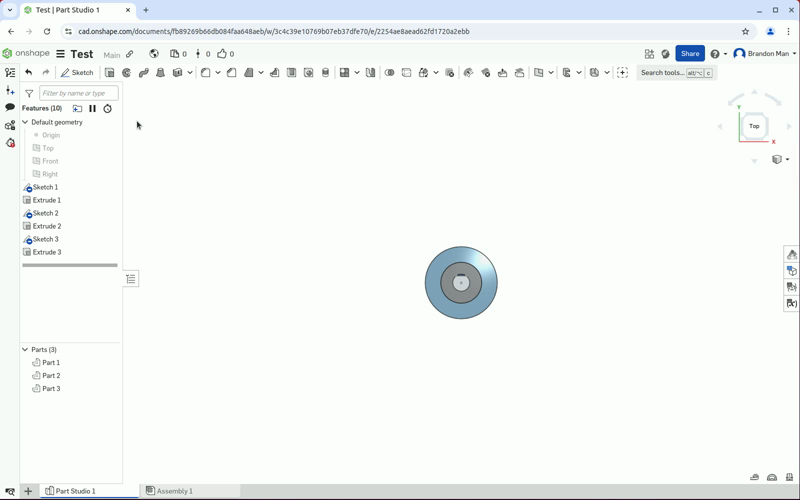
key(shift+7)
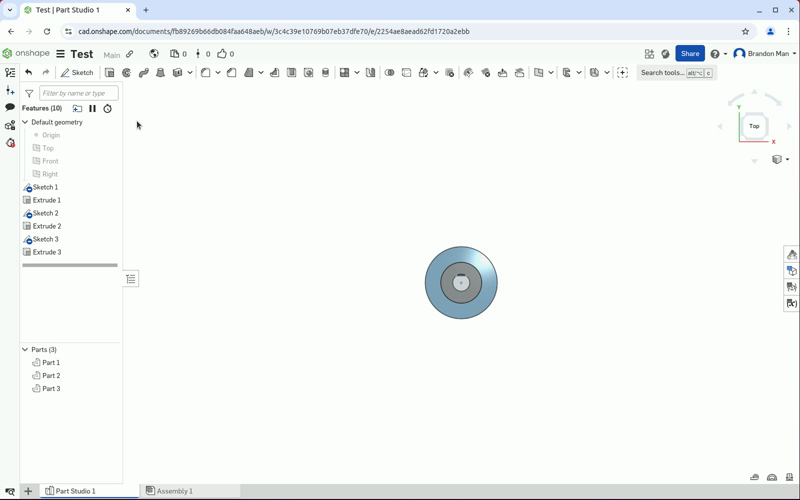
key(up, 3)
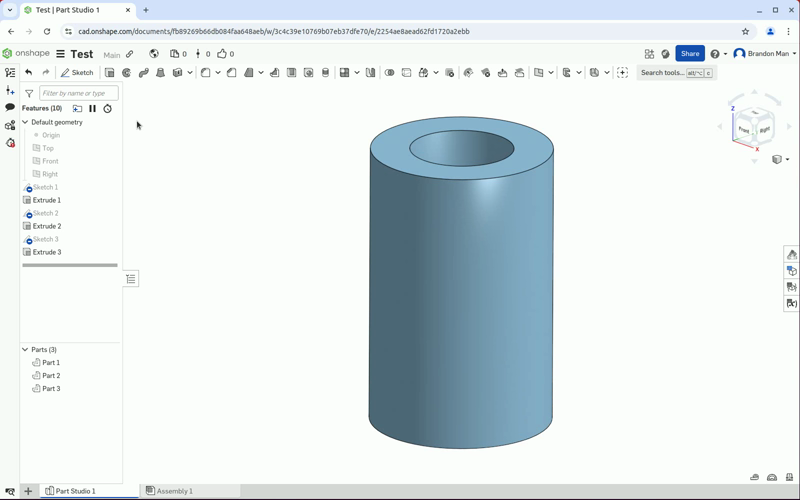
key(left, 3)
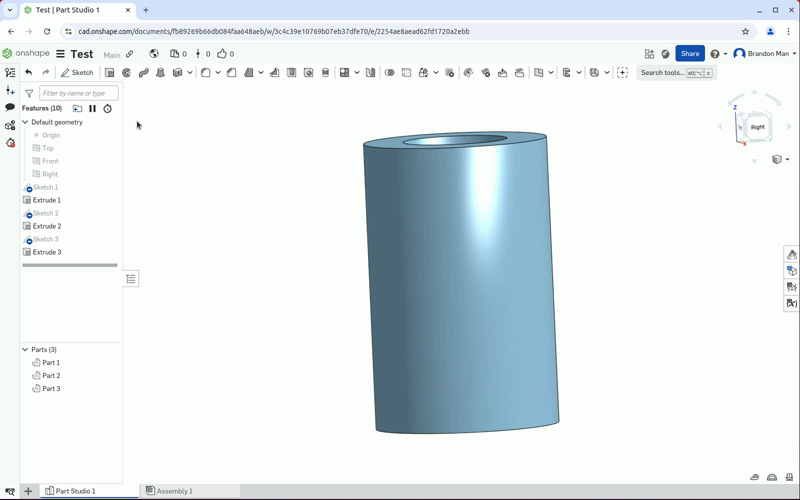
key(right, 3)
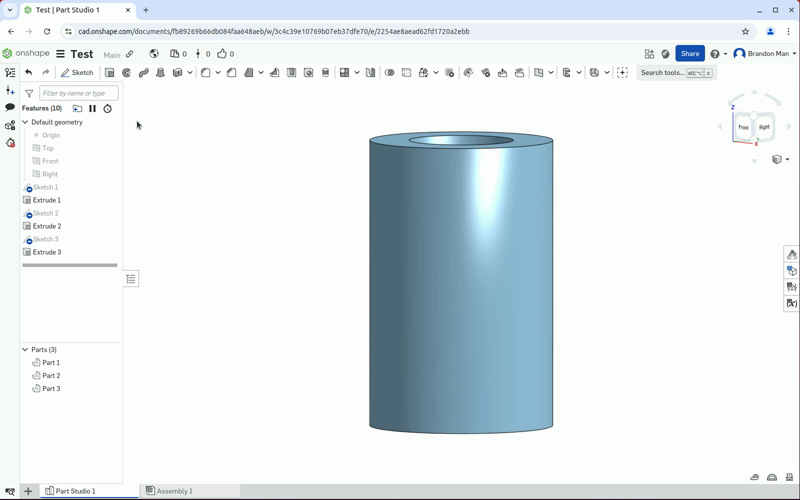
key(down, 3)
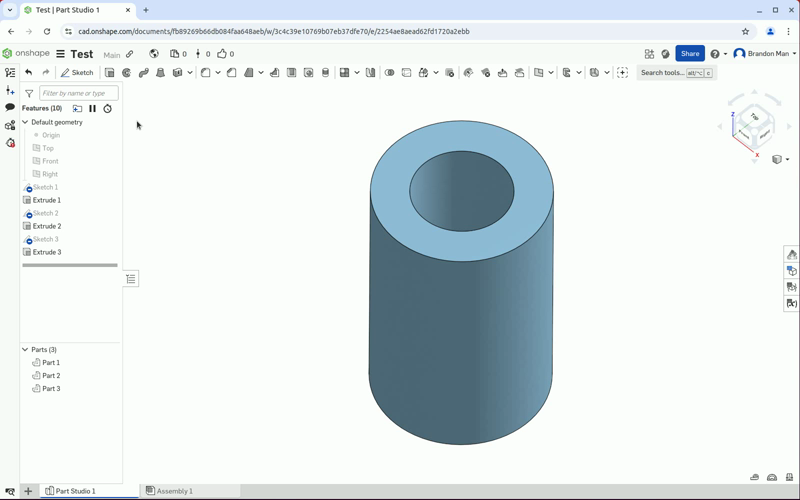
mouse_move(73, 189)
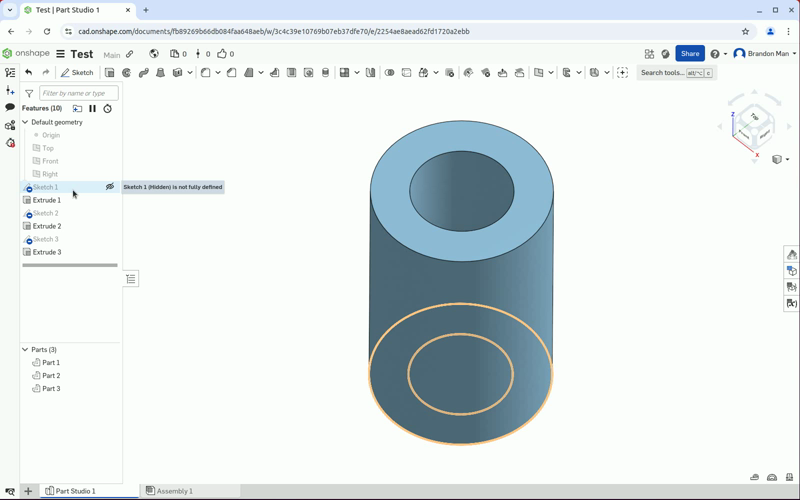
click(73, 189)